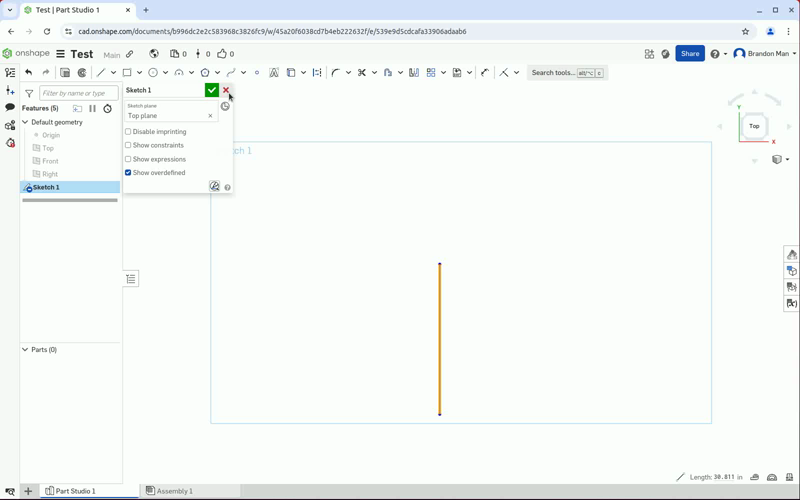
key(shift+h)
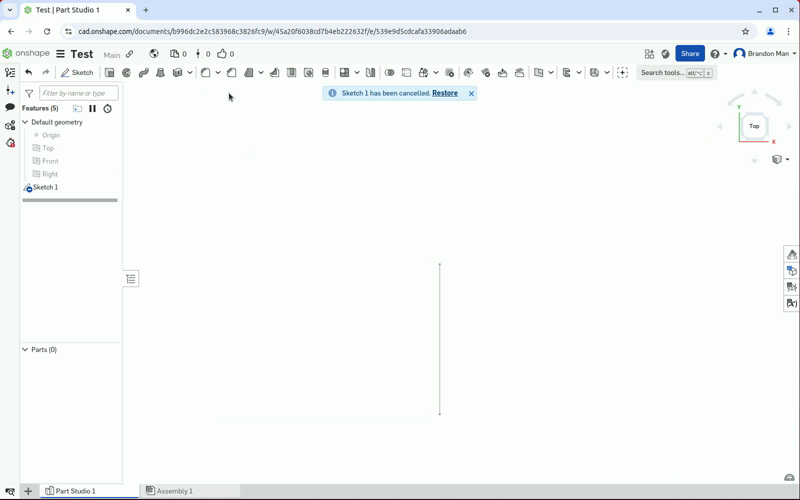
key(shift+s)
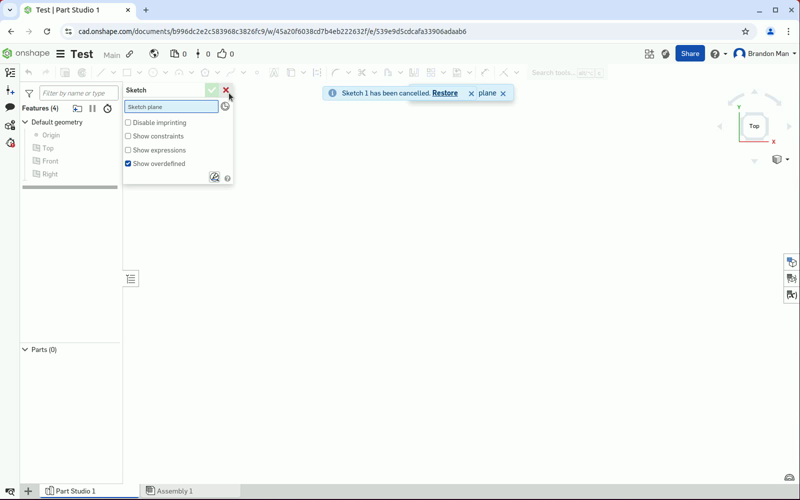
mouse_move(73, 150)
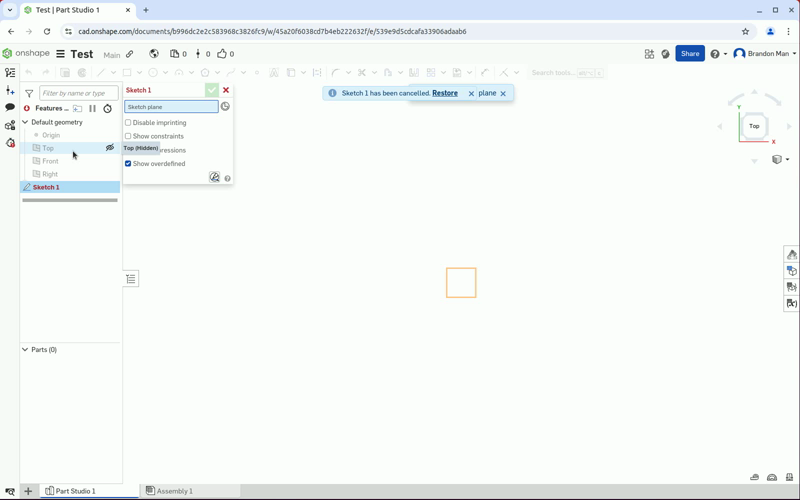
click(73, 150)
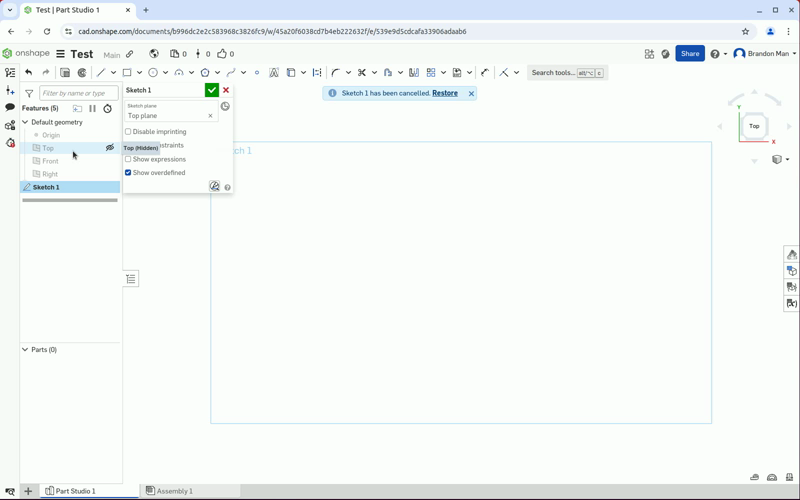
mouse_move(73, 352)
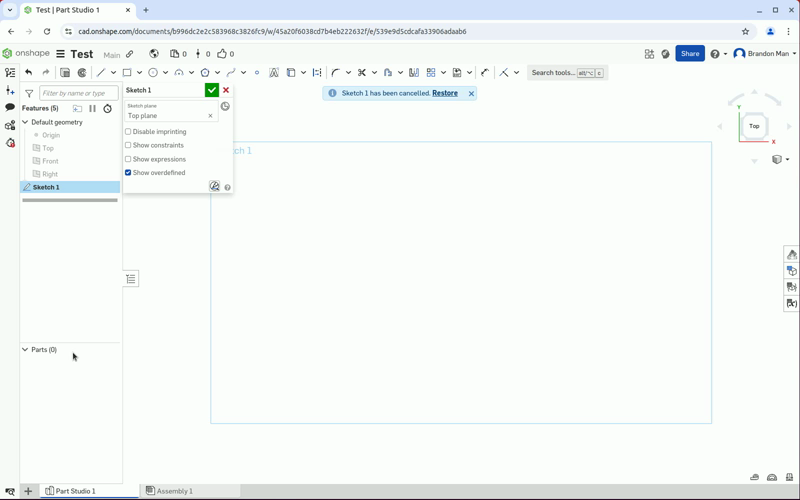
key(y)
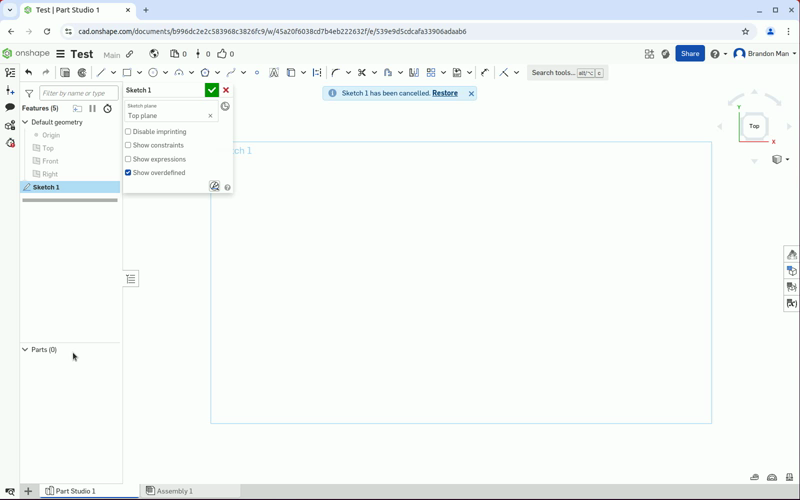
key(l)
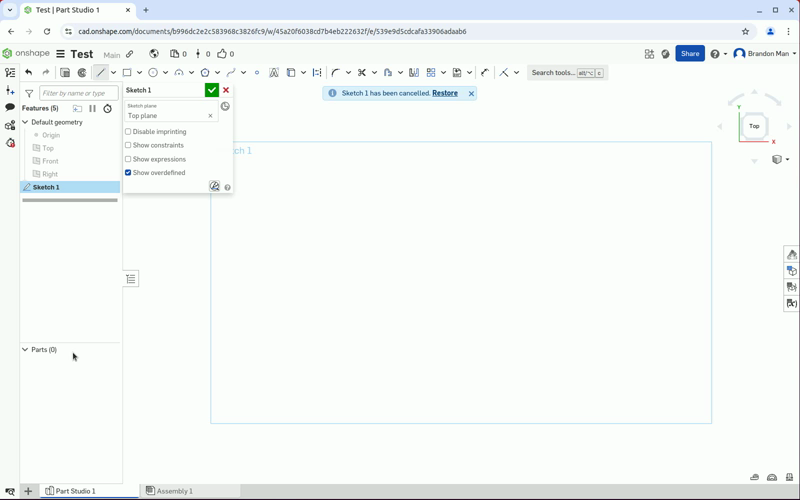
key_down(shift)
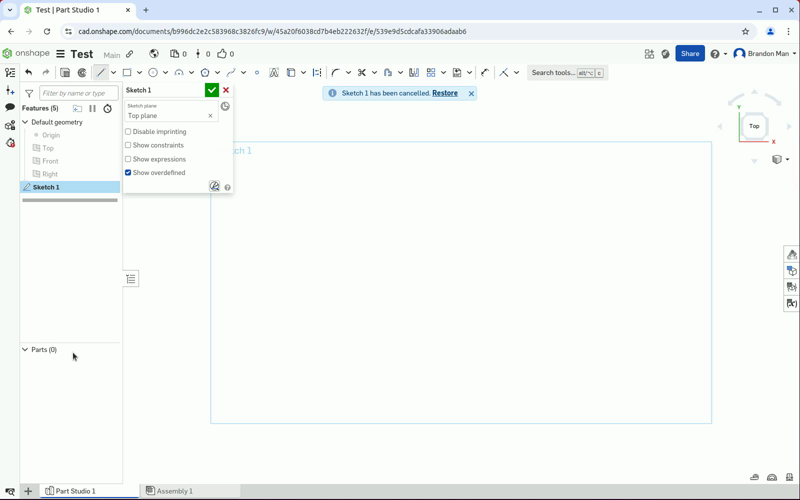
mouse_move(348, 373)
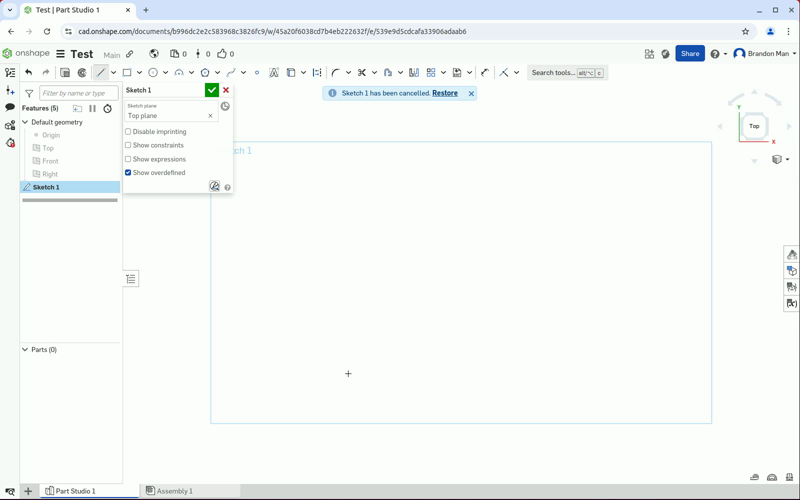
click(348, 373)
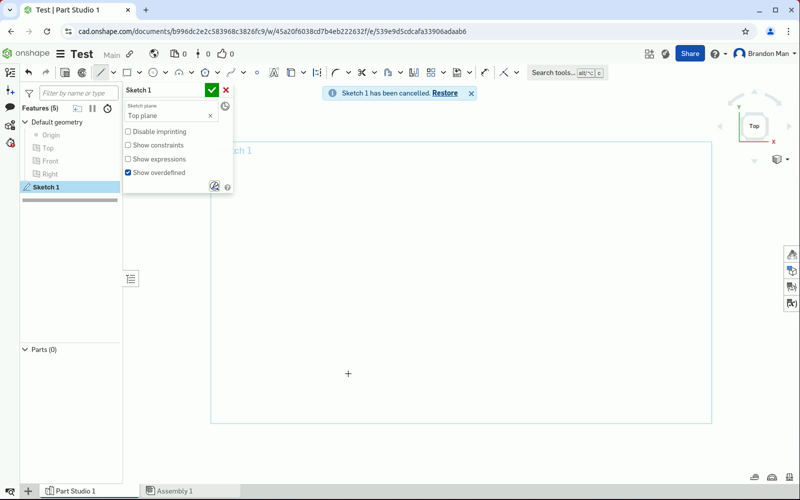
key_up(shift)
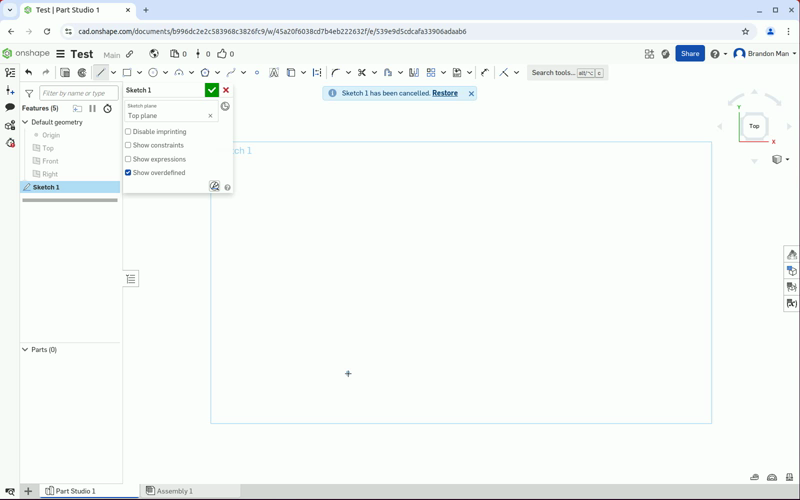
key_down(shift)
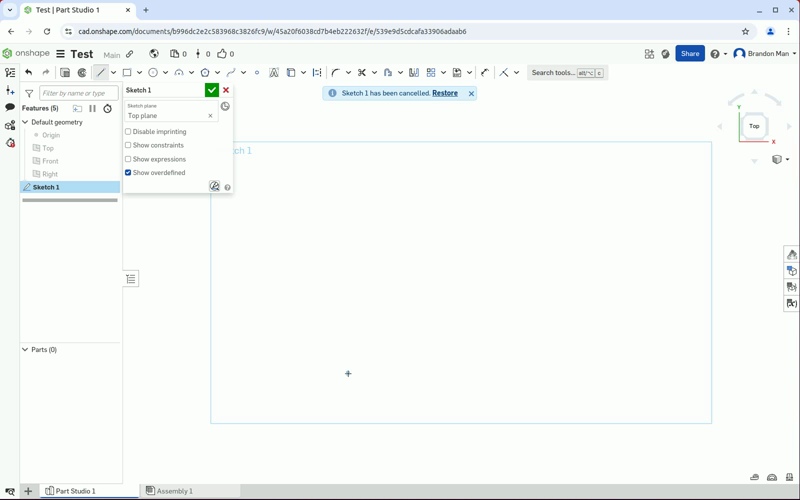
mouse_move(572, 373)
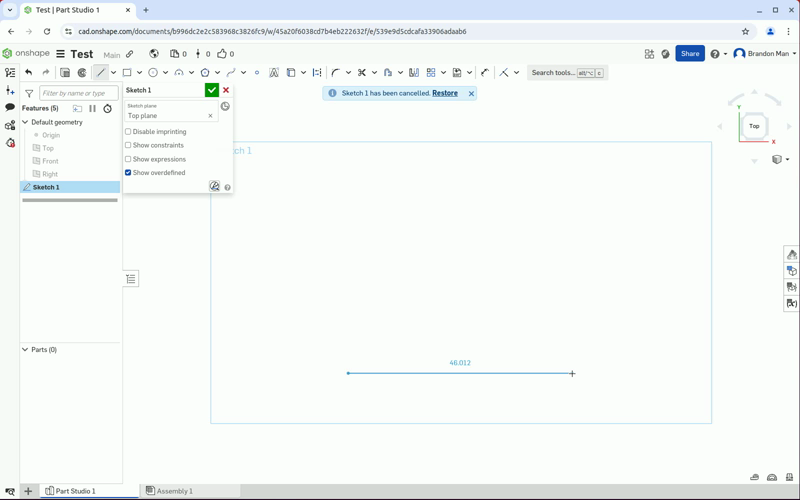
click(572, 373)
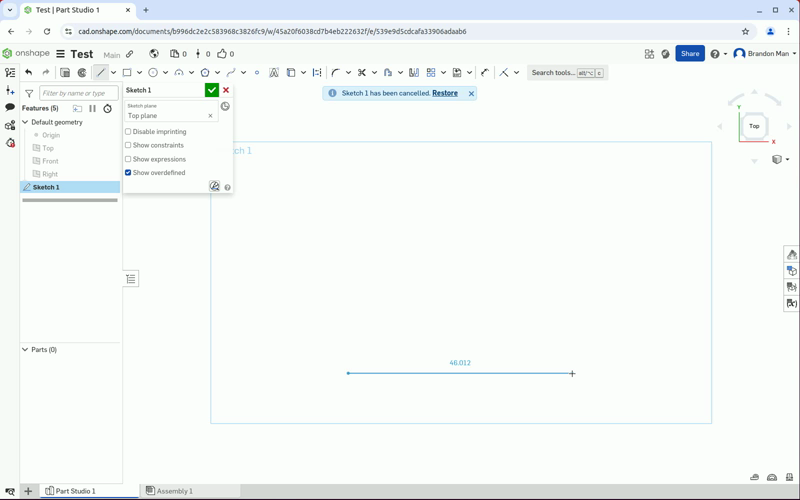
key_up(shift)
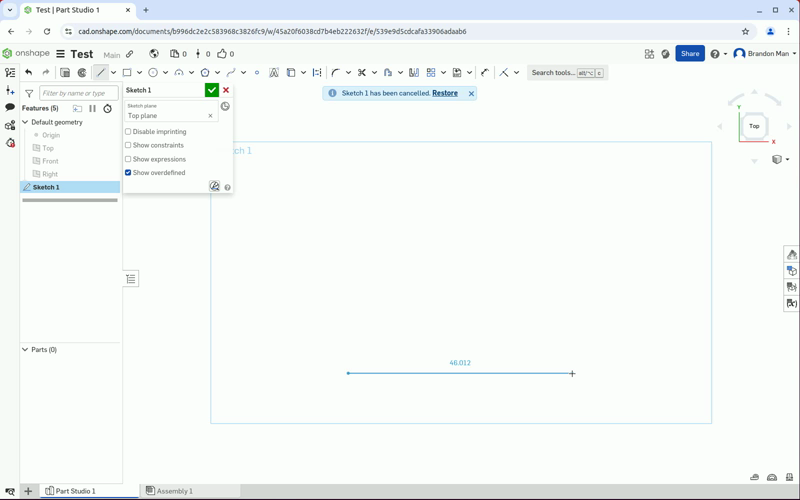
key_down(shift)
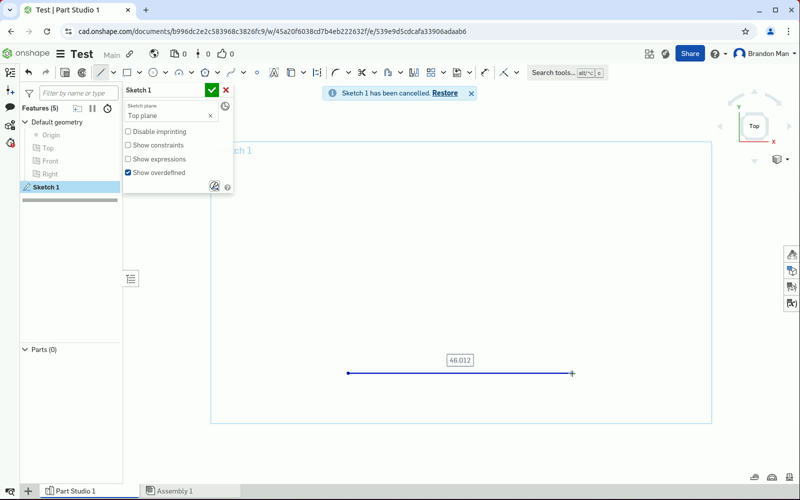
mouse_move(572, 194)
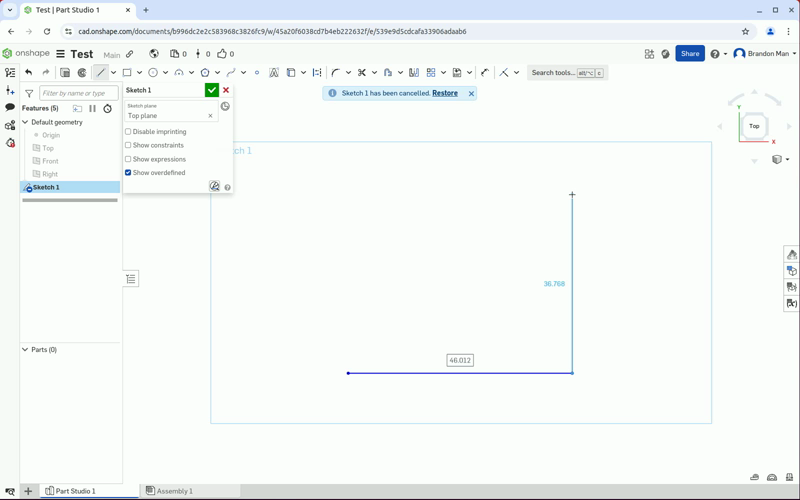
click(572, 194)
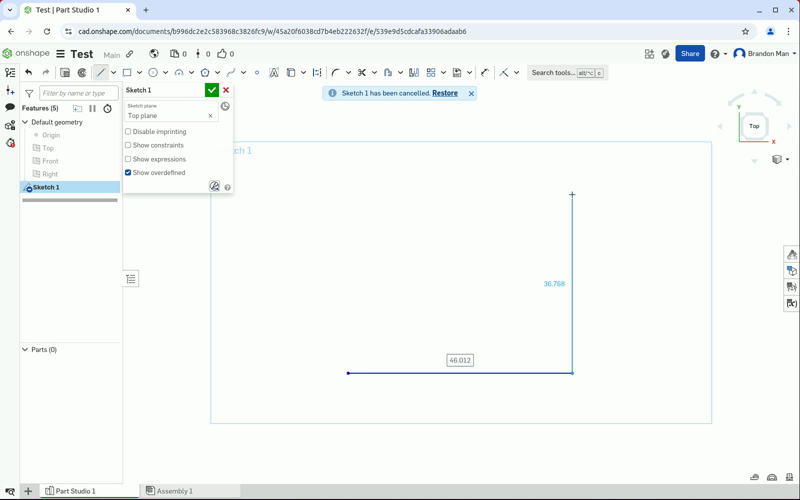
key_up(shift)
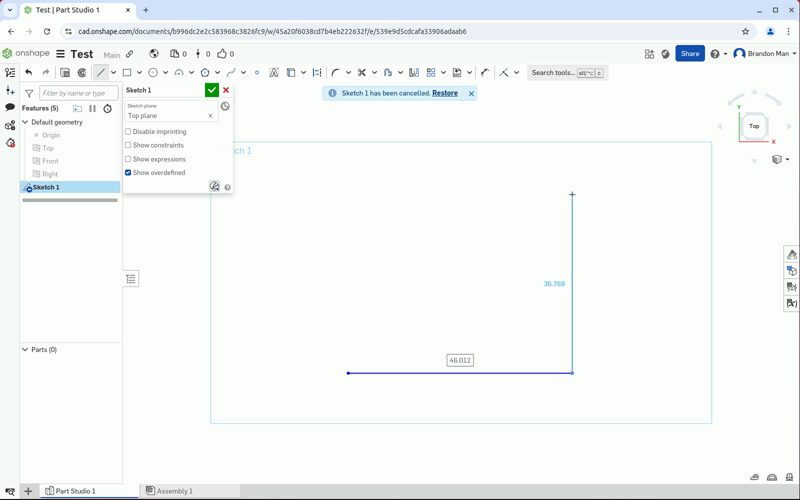
key_down(shift)
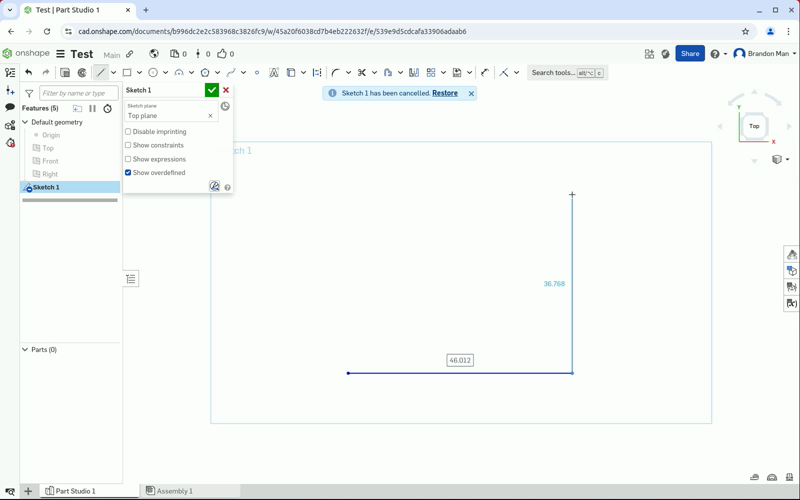
mouse_move(348, 194)
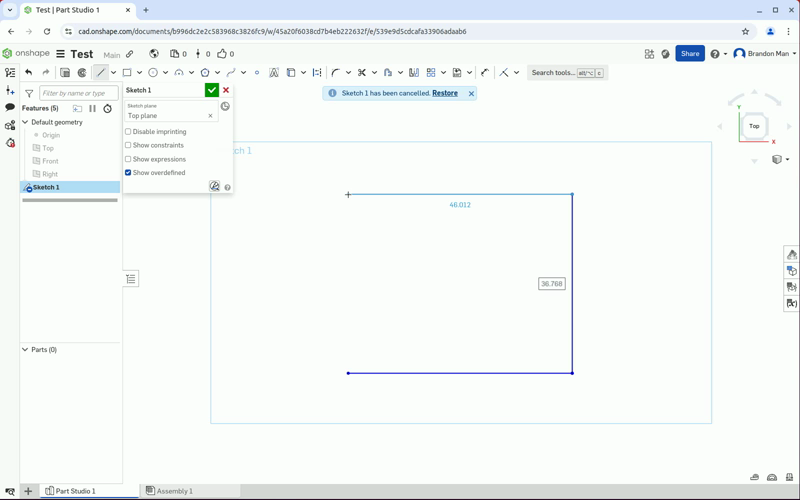
click(348, 194)
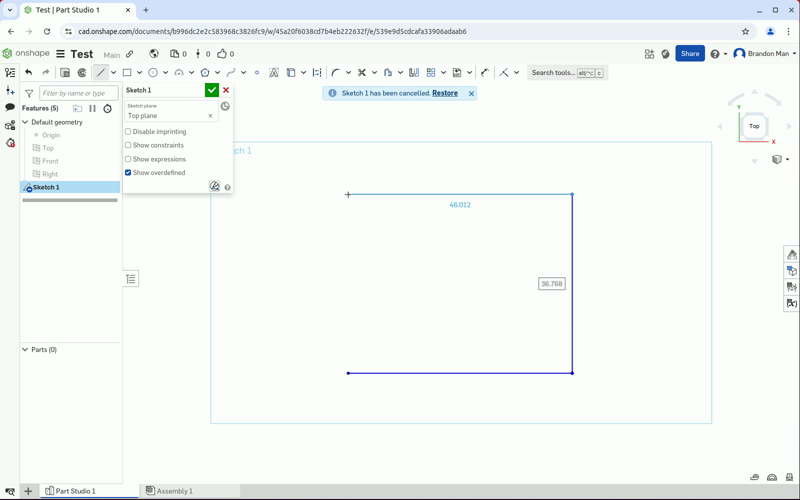
key_up(shift)
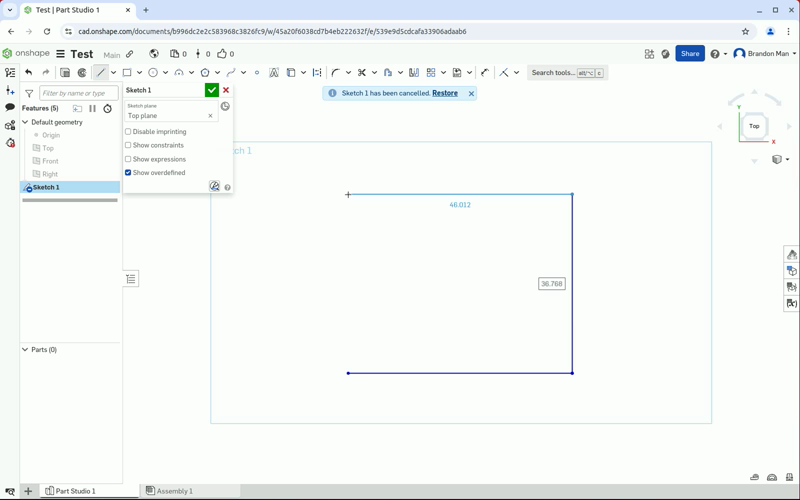
key_down(shift)
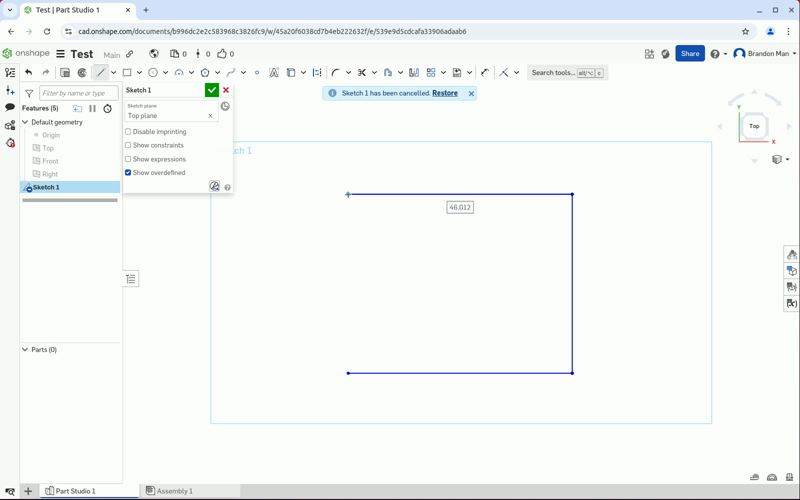
mouse_move(348, 373)
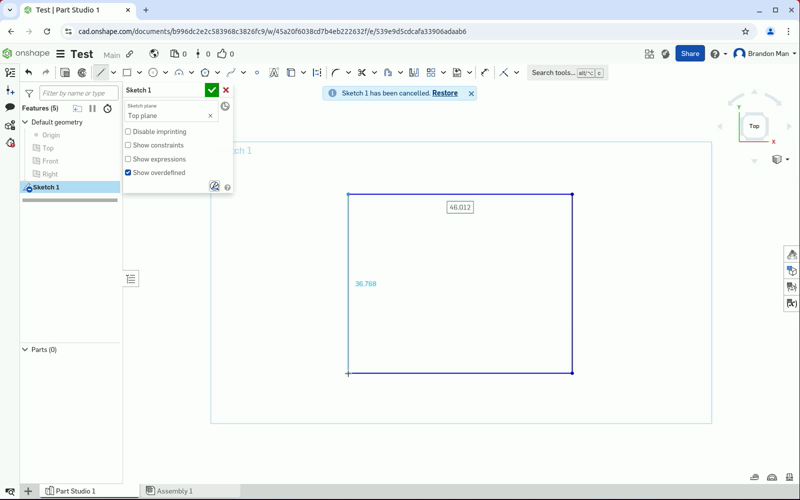
key_up(shift)
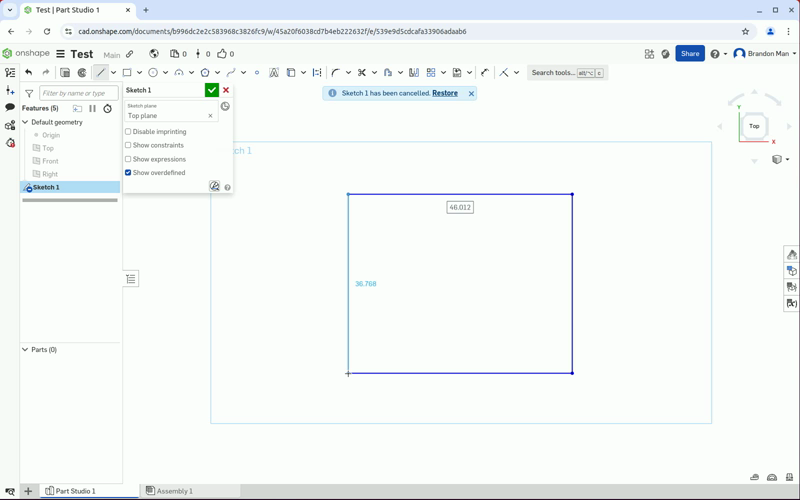
click(348, 373)
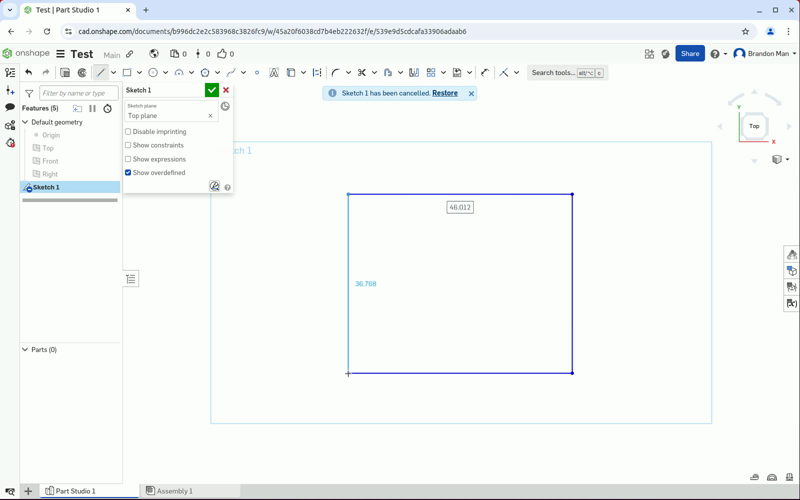
key(esc)
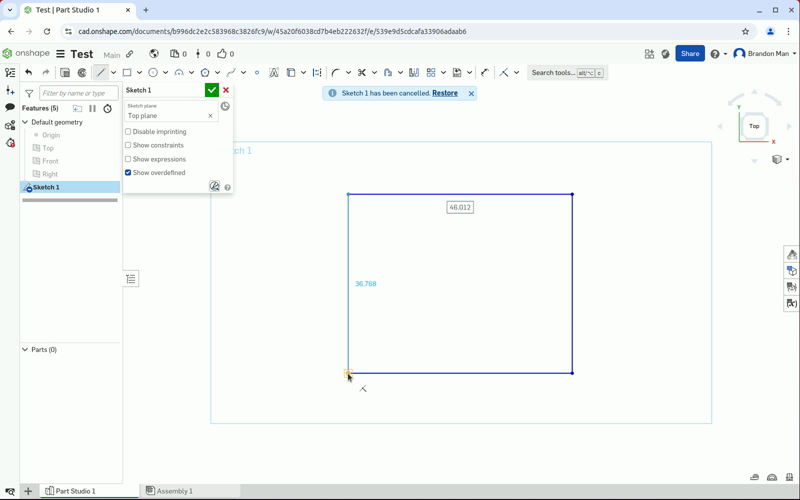
key(c)
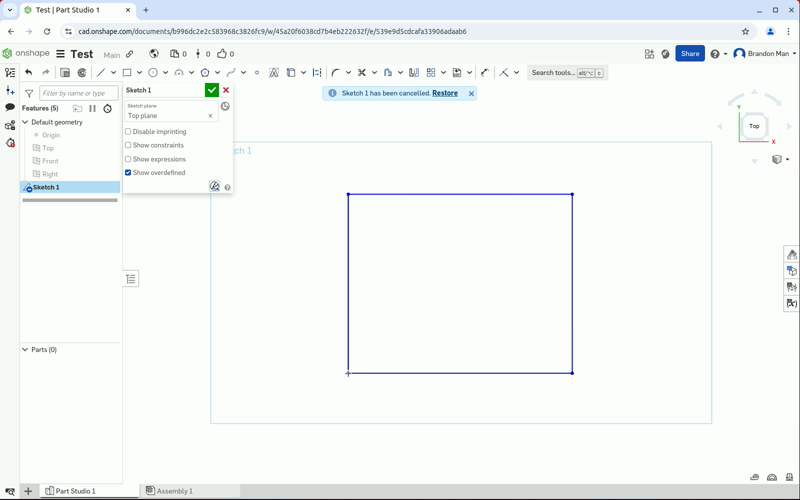
key_down(shift)
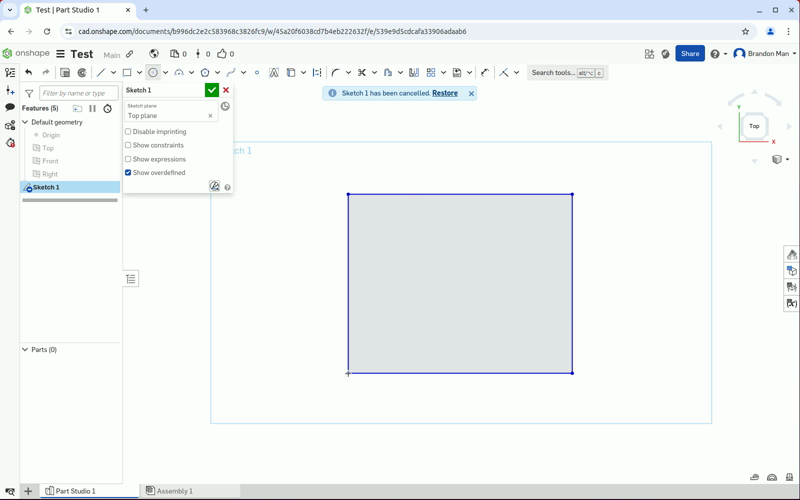
mouse_move(461, 283)
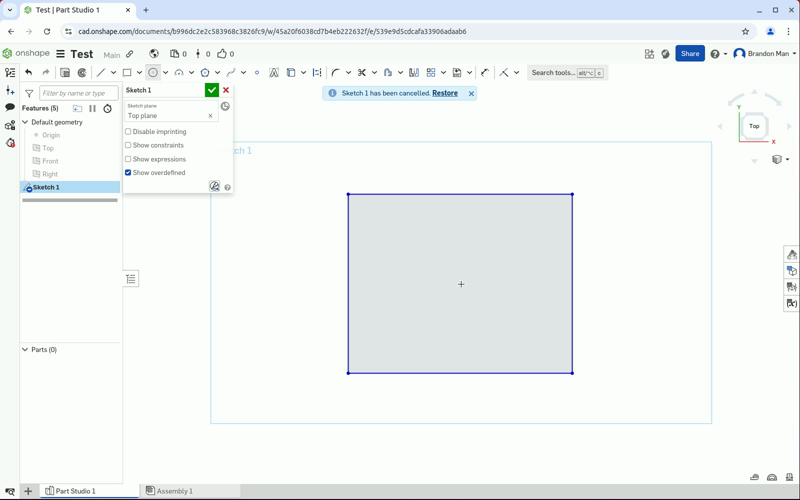
click(461, 283)
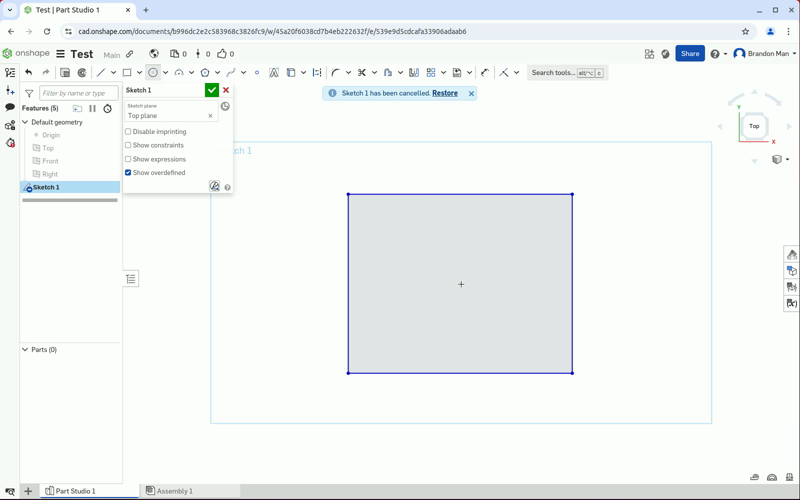
key_up(shift)
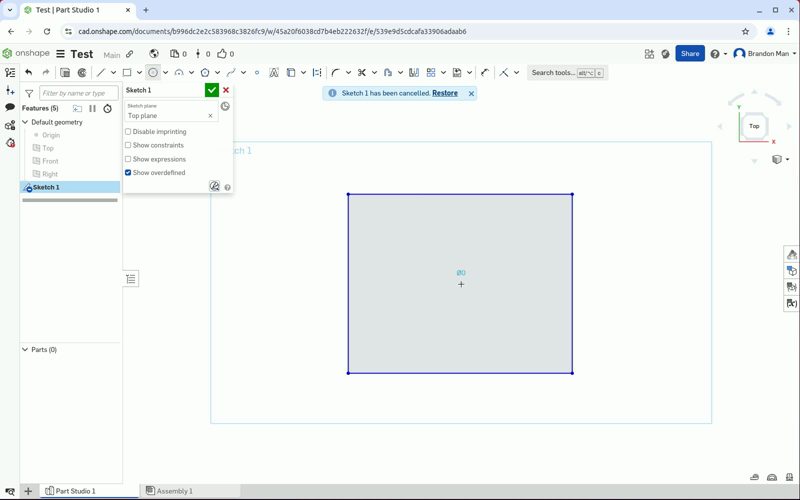
mouse_move(494, 283)
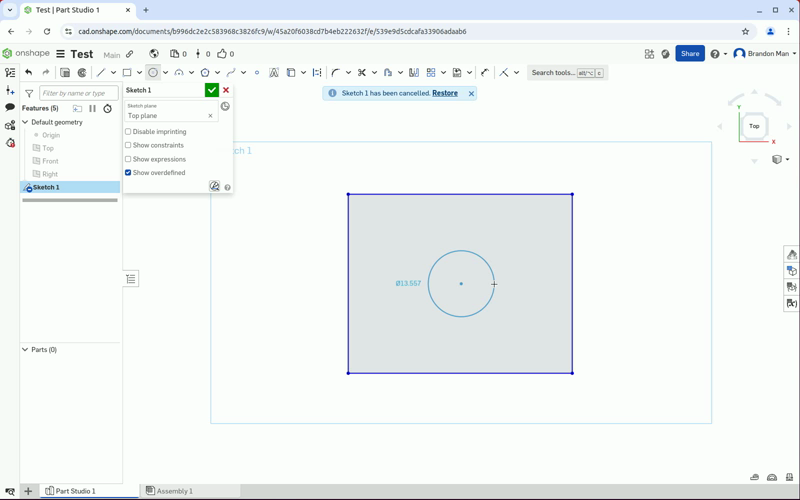
click(494, 283)
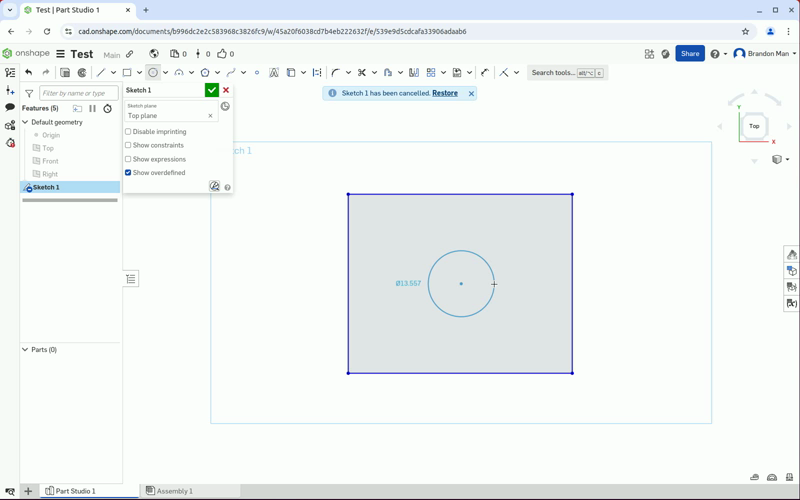
key(esc)
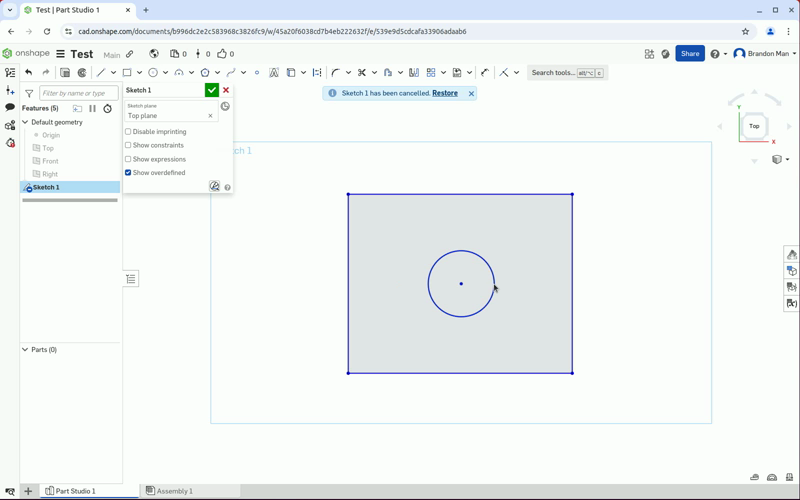
mouse_move(376, 340)
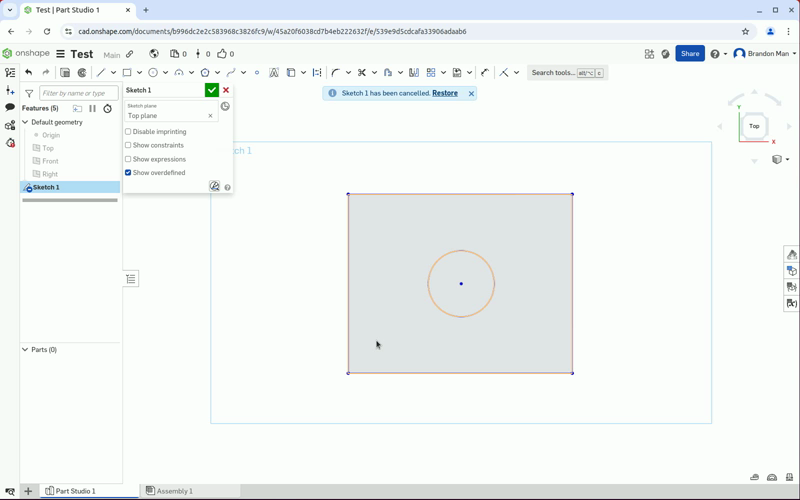
click(376, 340)
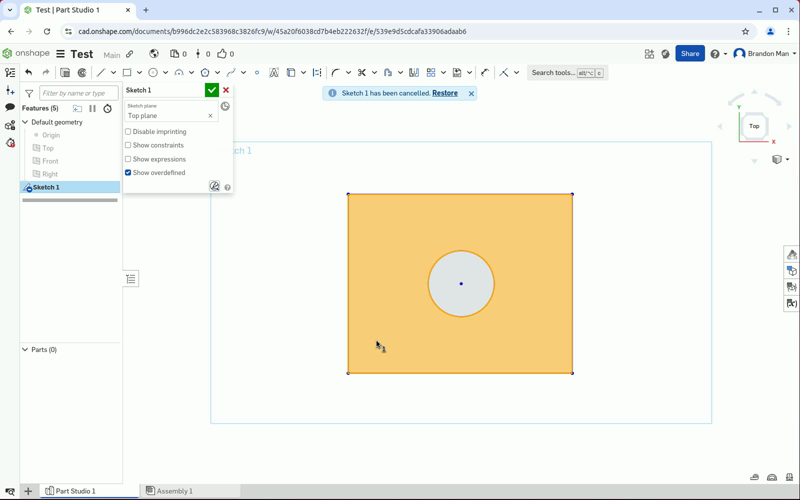
mouse_move(73, 352)
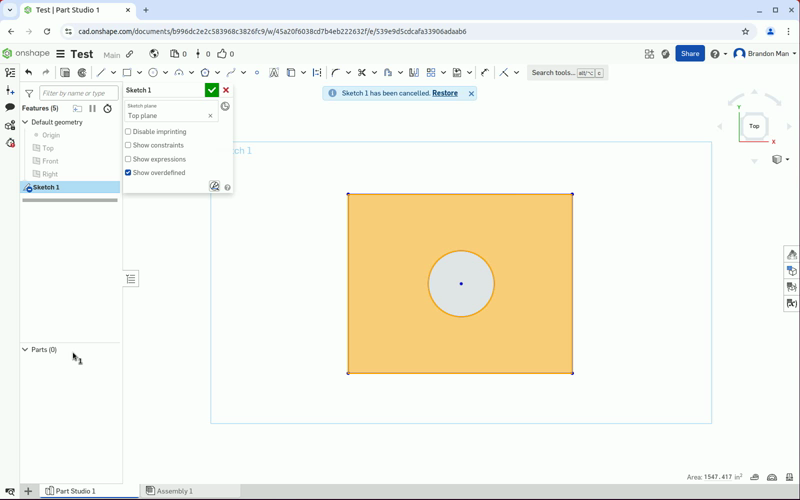
key(shift+y)
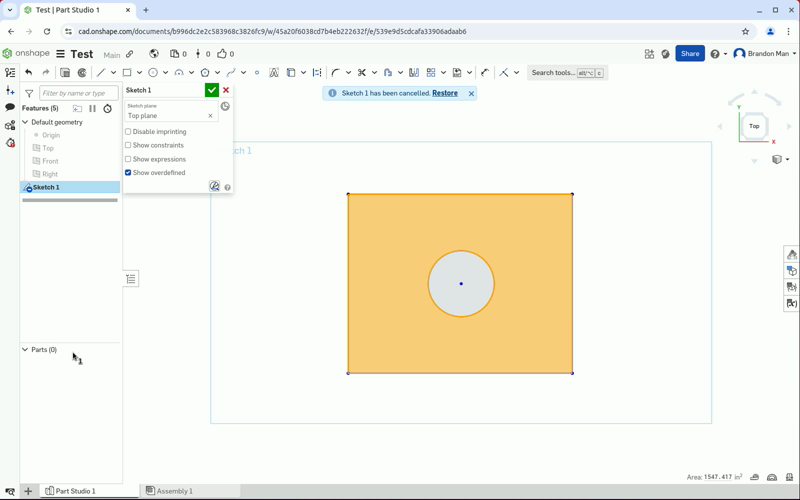
key(shift+e)
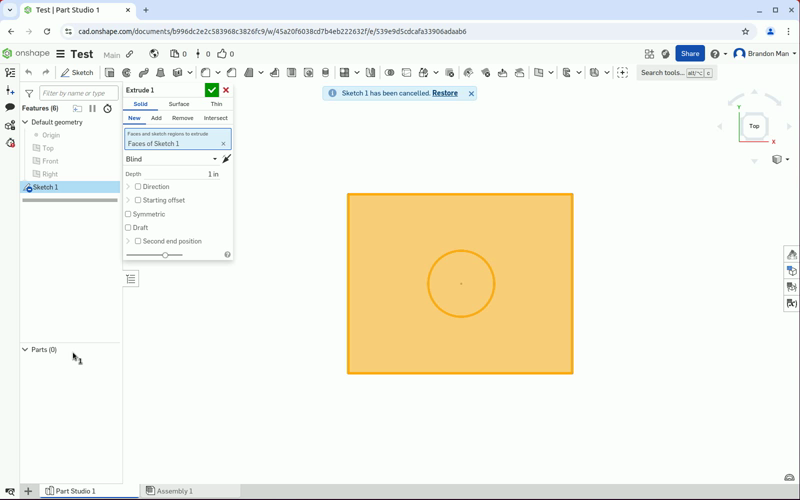
mouse_move(143, 106)
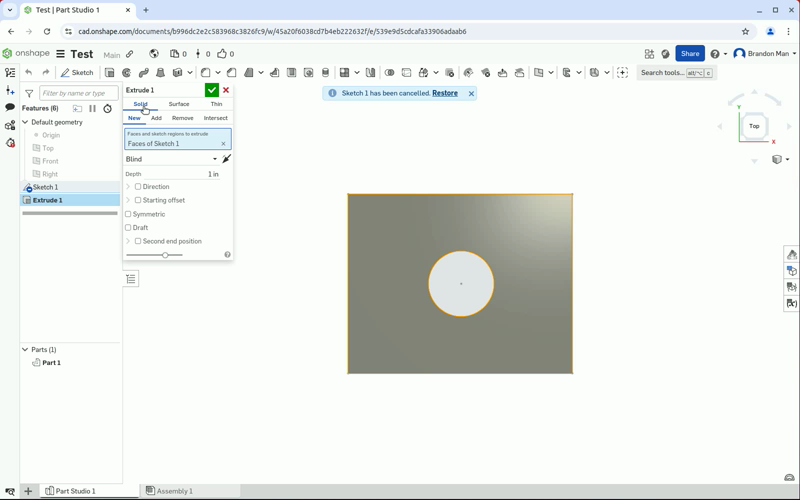
click(143, 106)
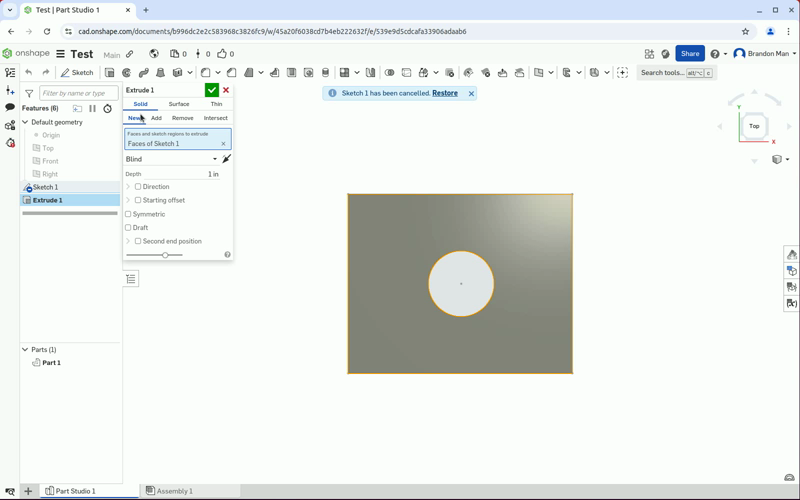
mouse_move(137, 120)
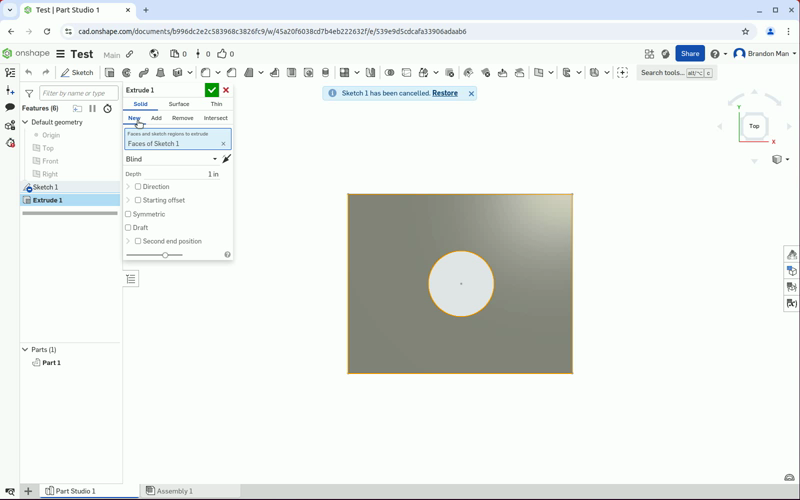
click(137, 120)
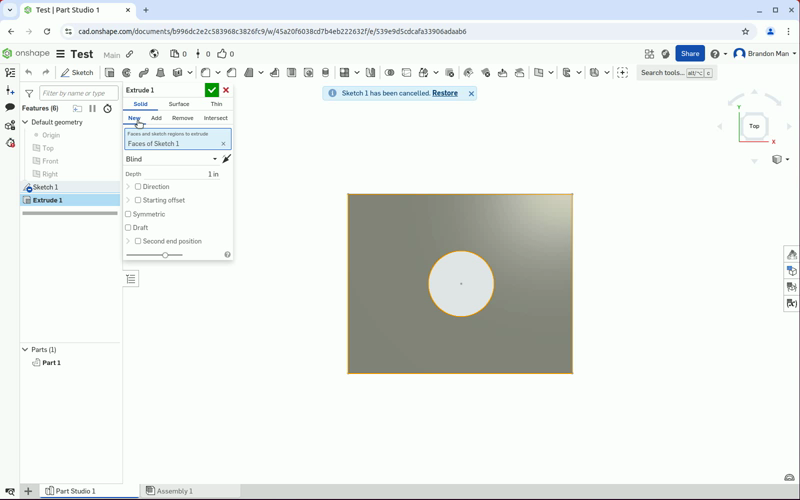
key(tab, 4)
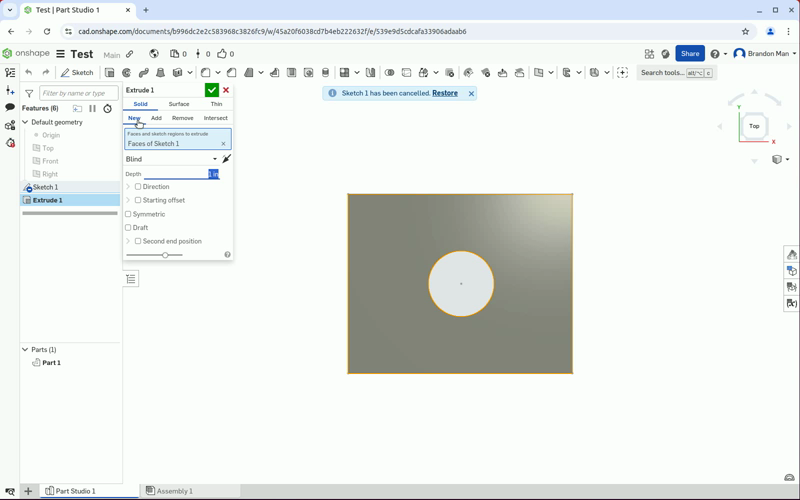
text(11.554)
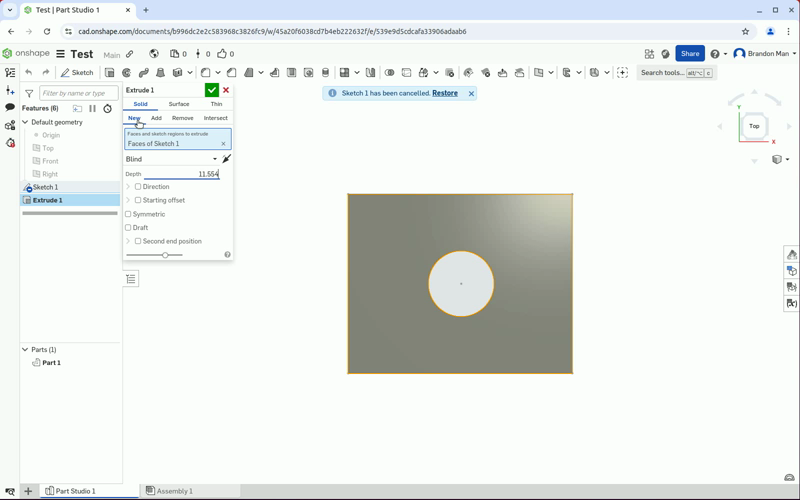
key(enter)
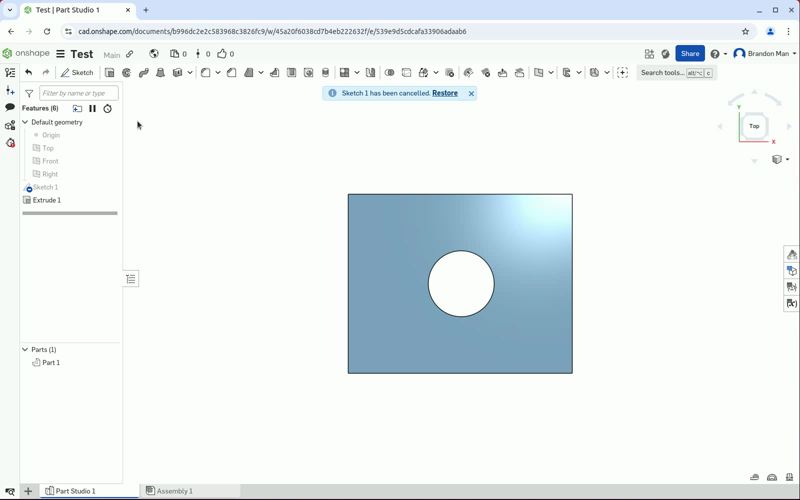
key(shift+h)
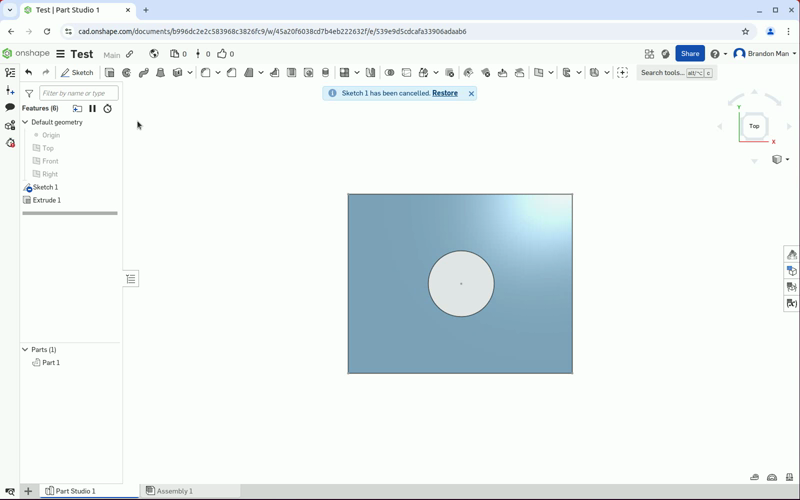
key(shift+h)
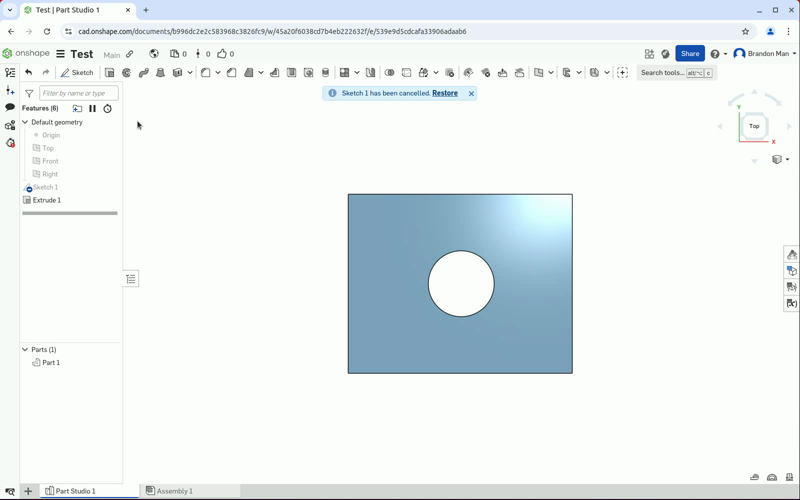
mouse_move(73, 189)
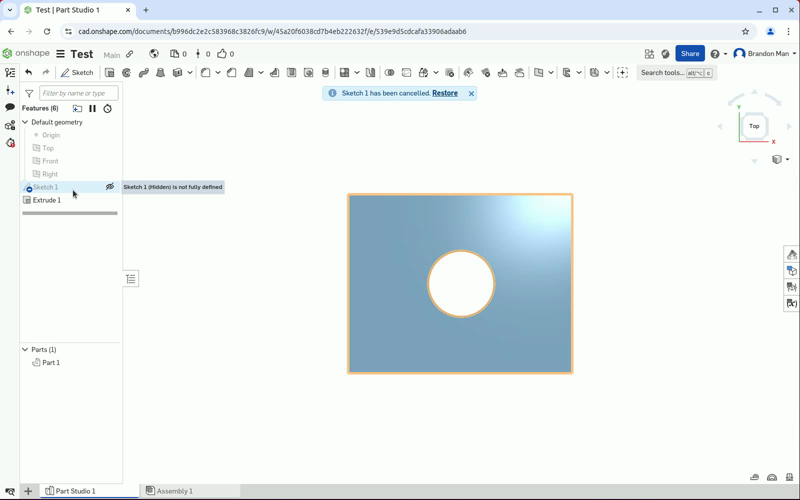
click(73, 189)
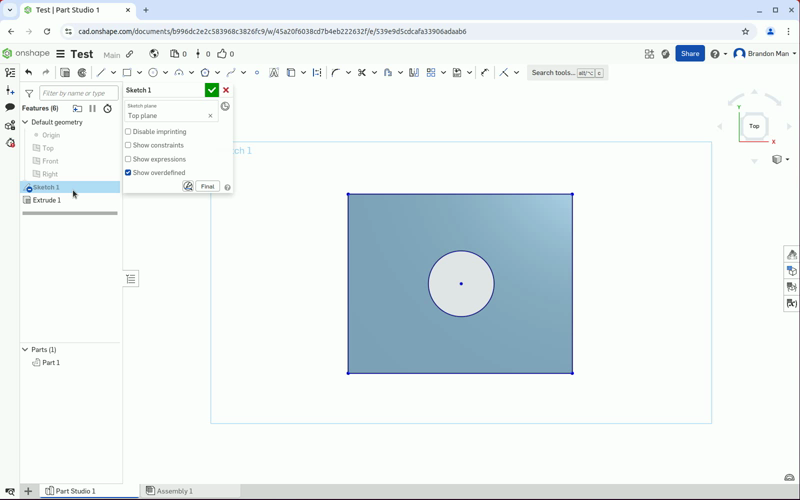
mouse_move(229, 92)
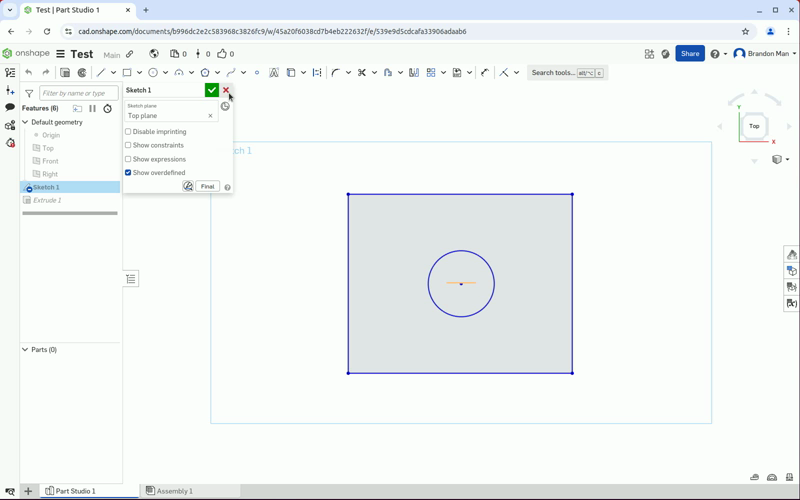
click(229, 92)
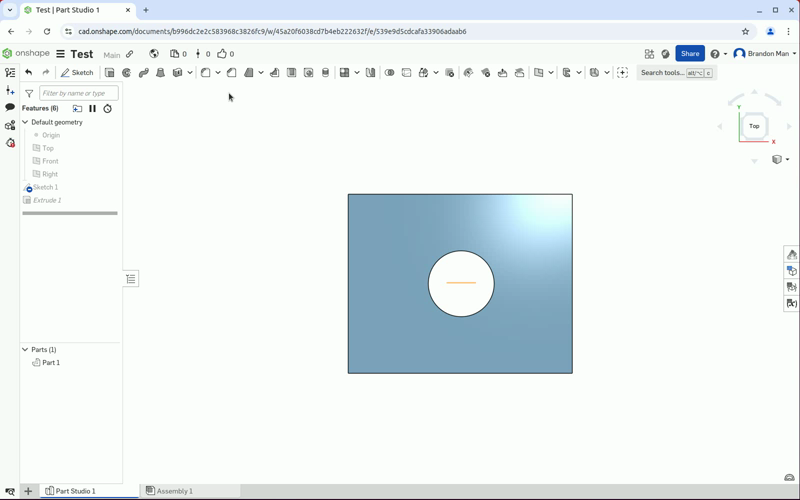
mouse_move(73, 352)
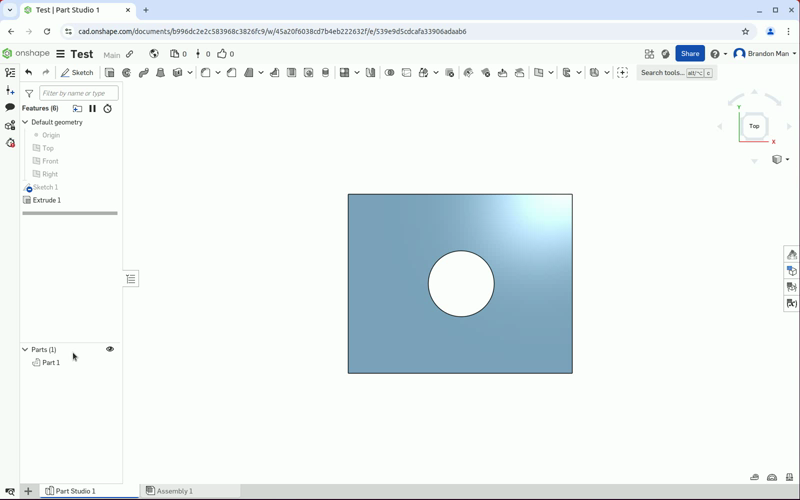
key(y)
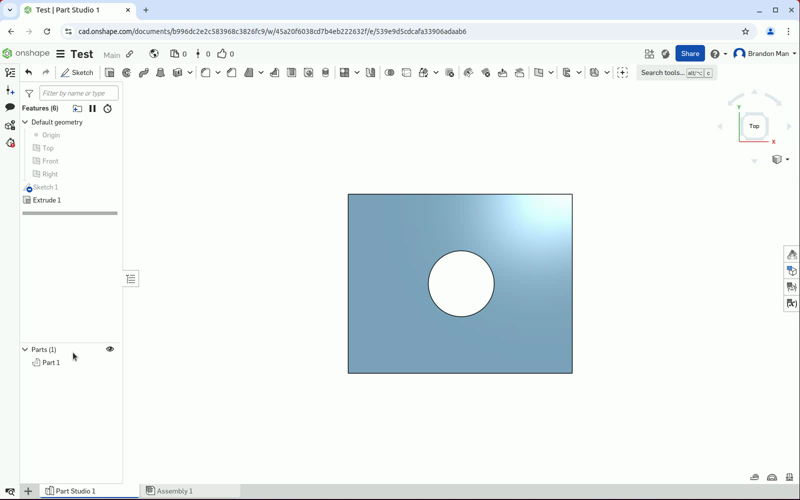
key(shift+p)
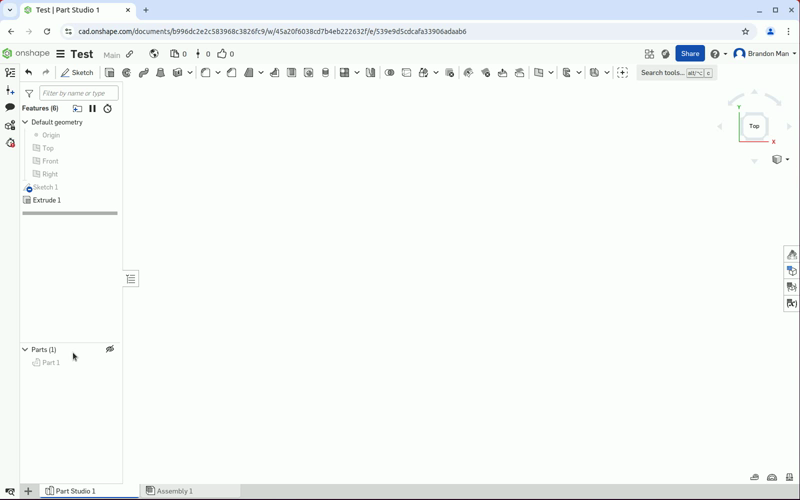
key(space)
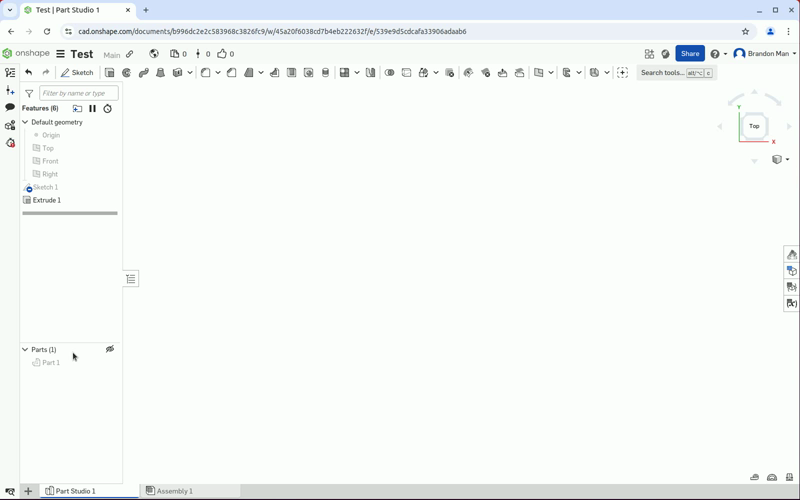
key_down(shift)
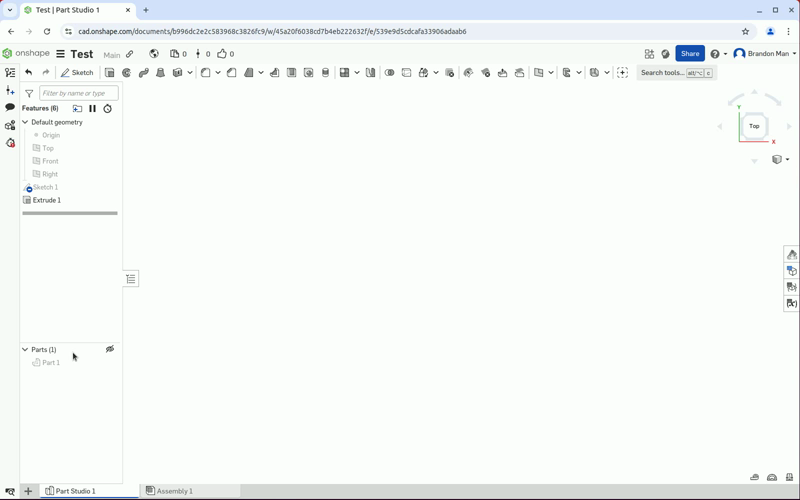
key(up)
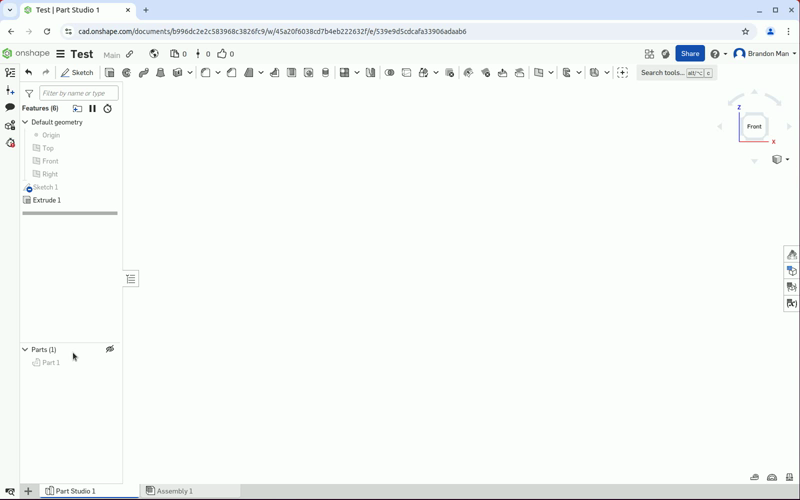
key_up(shift)
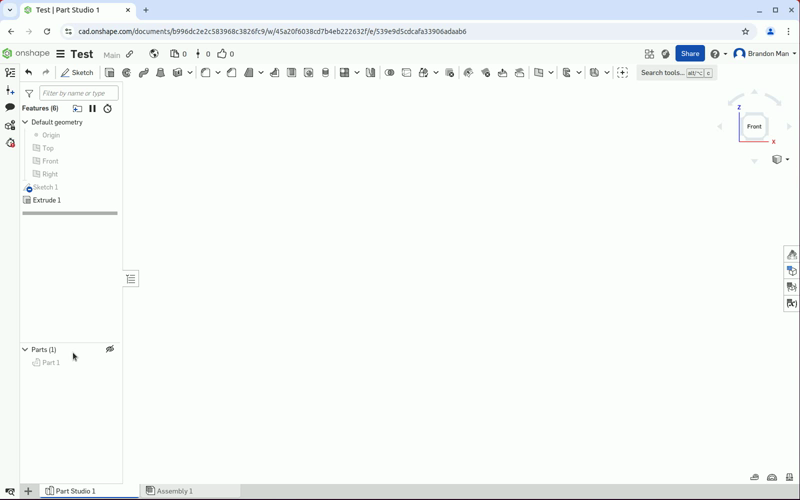
key(space)
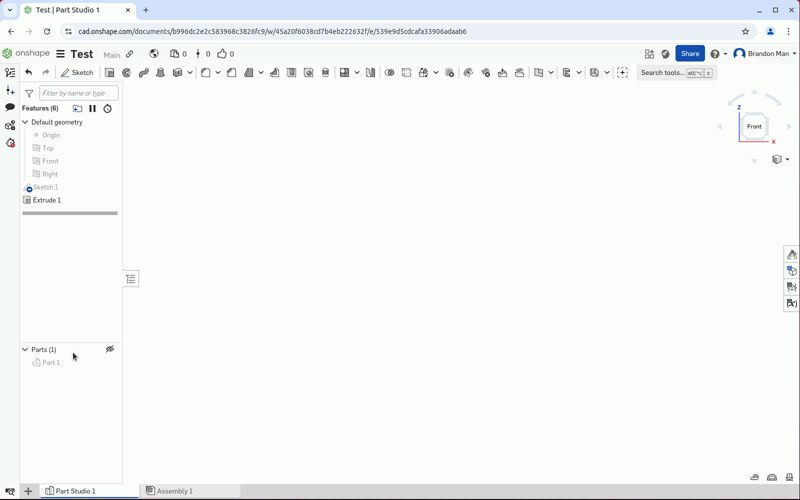
key_down(shift)
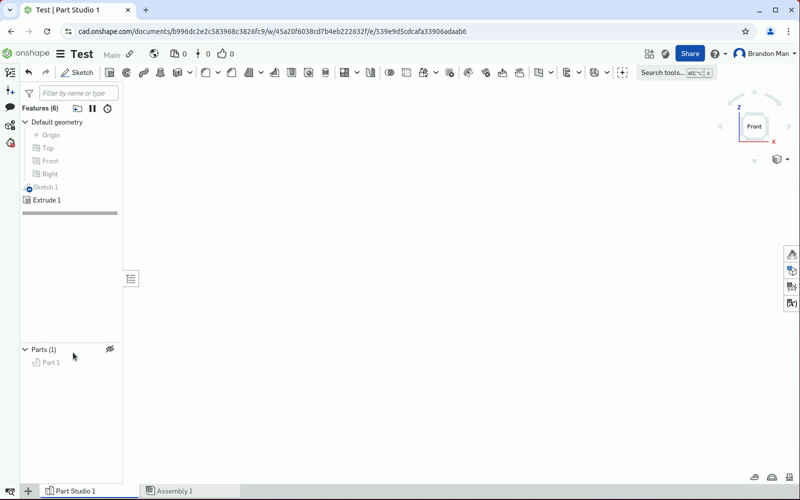
key(left)
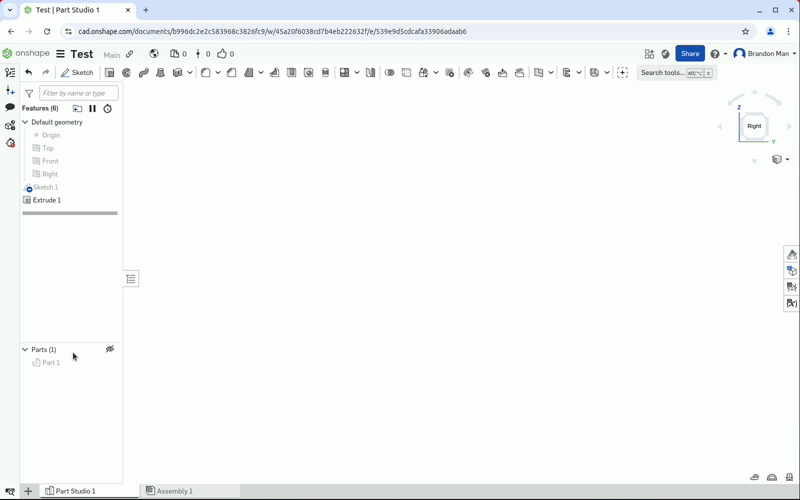
key_up(shift)
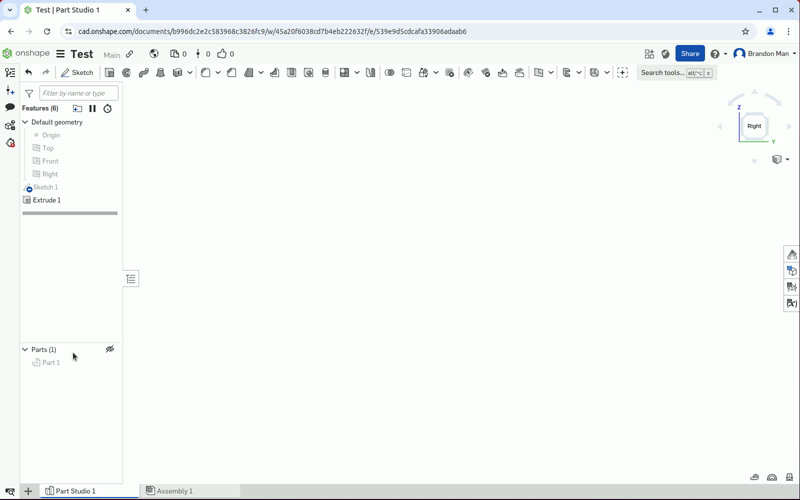
mouse_move(73, 352)
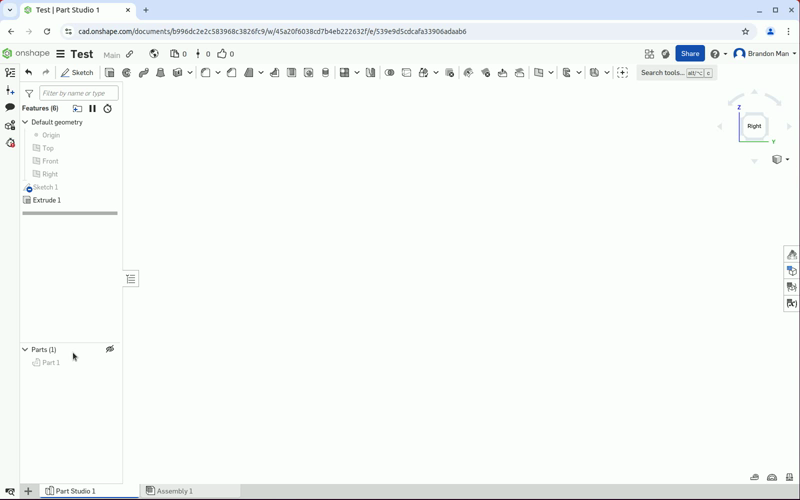
key(shift+y)
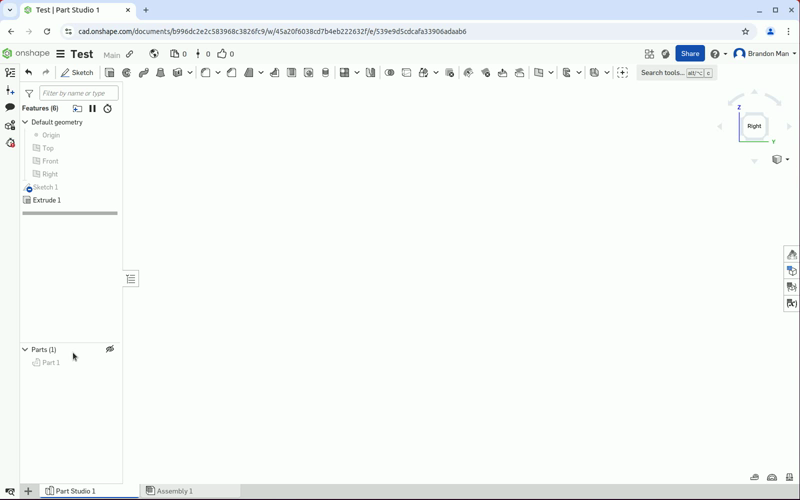
key(shift+s)
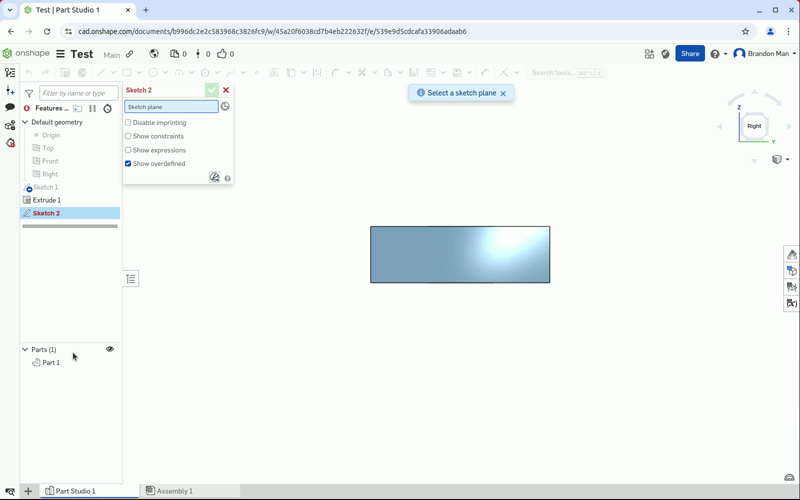
mouse_move(73, 176)
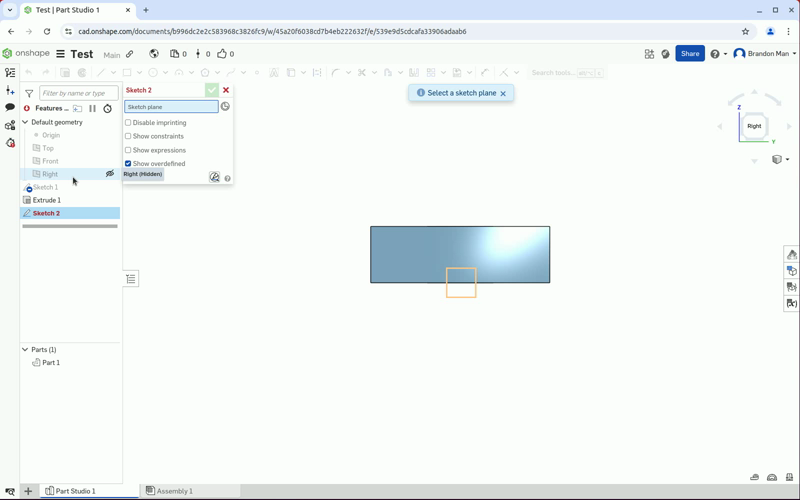
click(73, 176)
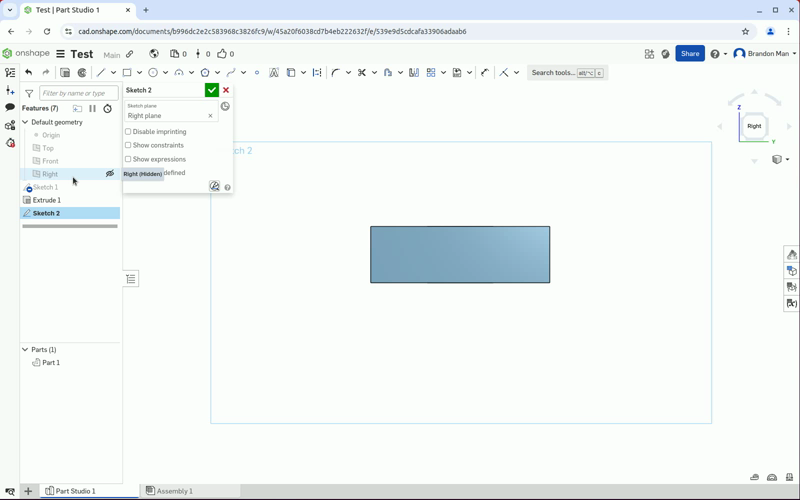
mouse_move(73, 352)
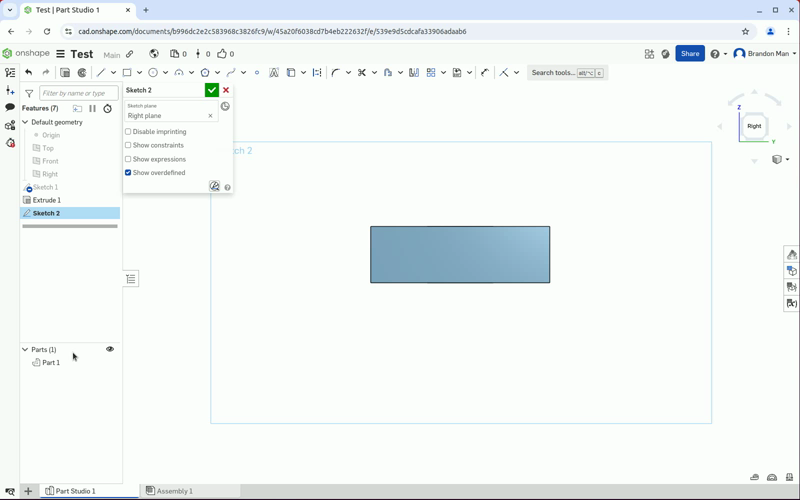
key(y)
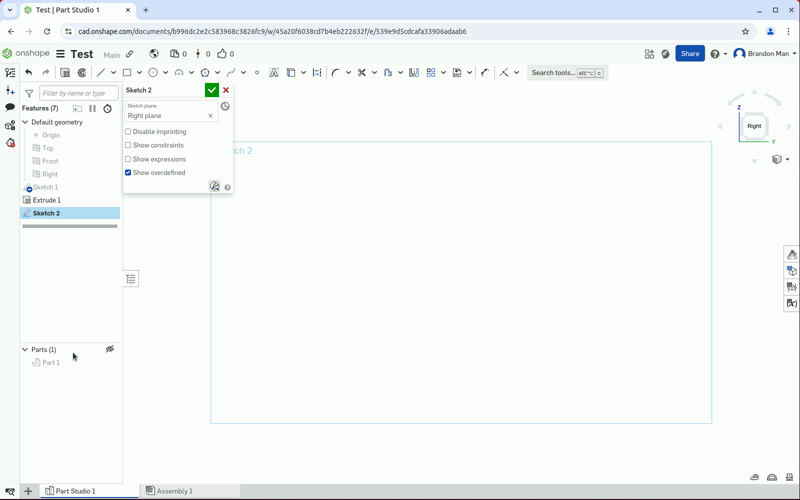
key(l)
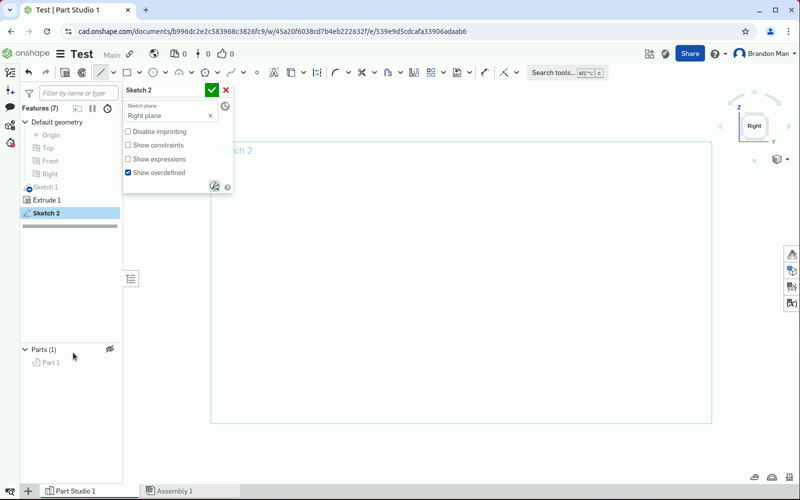
key_down(shift)
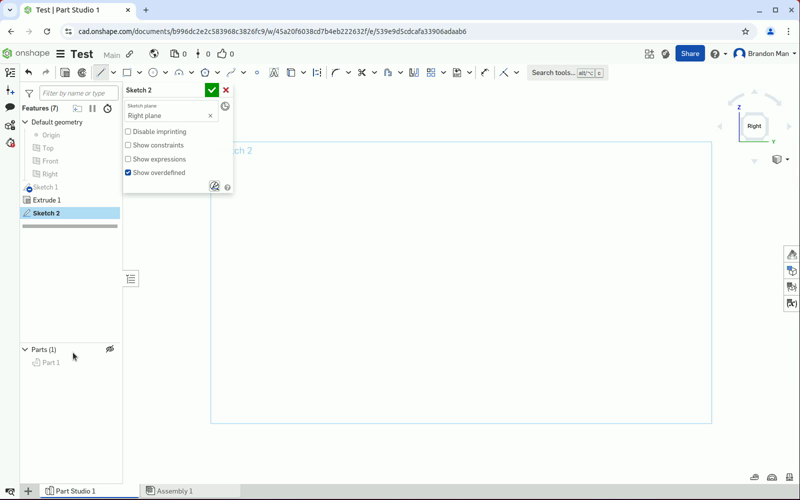
mouse_move(347, 268)
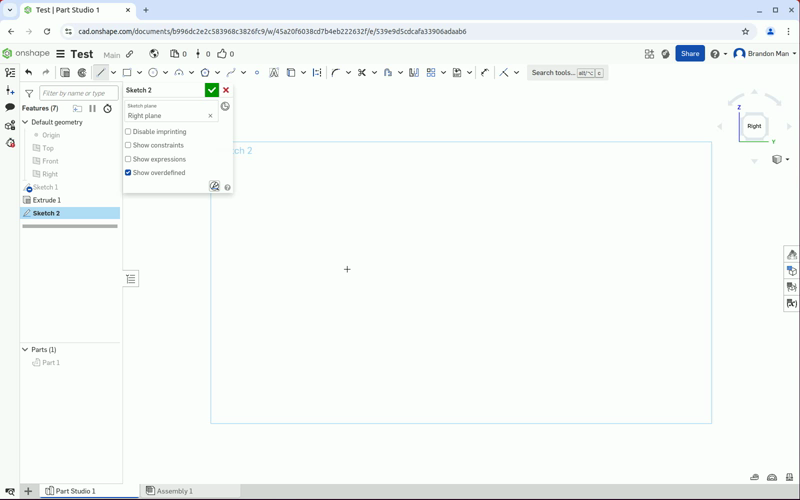
click(347, 268)
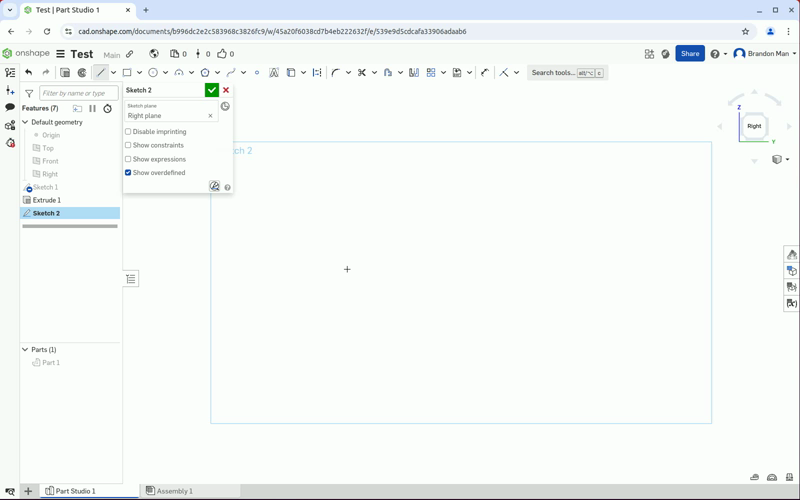
key_up(shift)
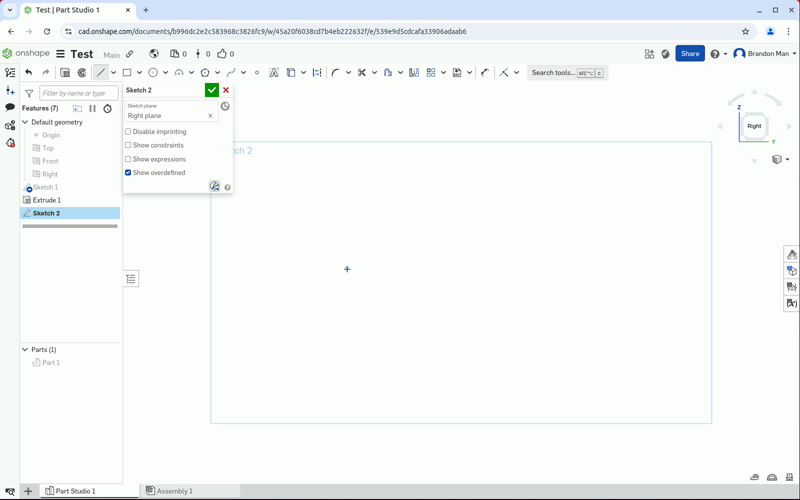
key_down(shift)
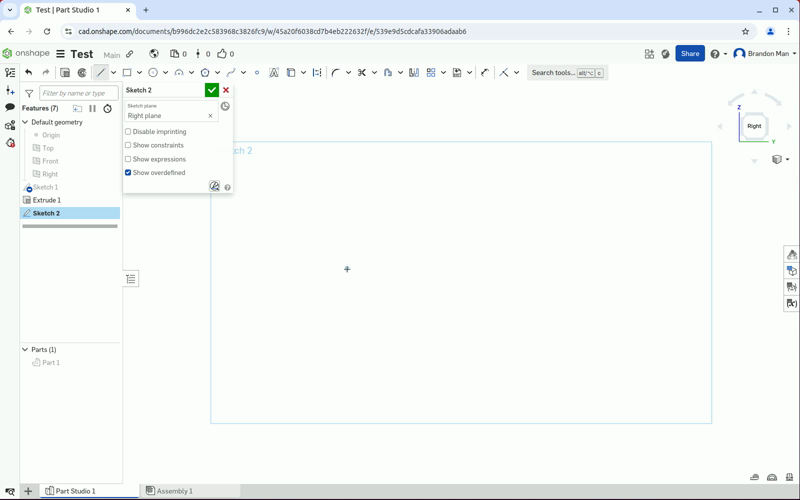
mouse_move(453, 268)
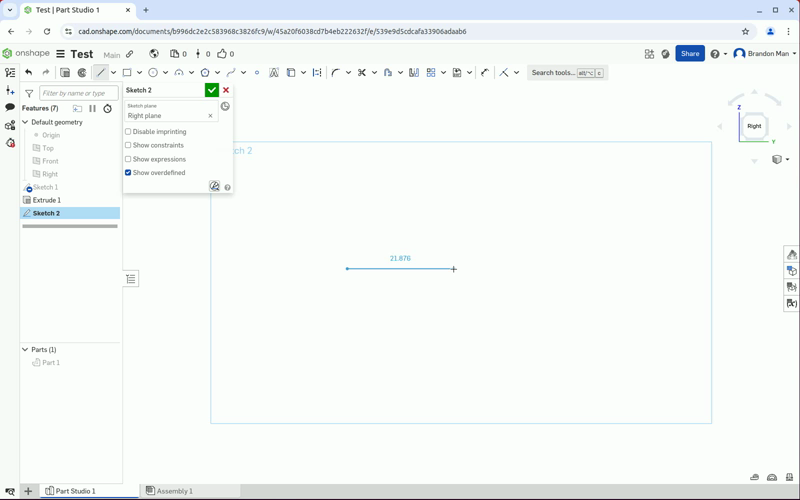
click(453, 268)
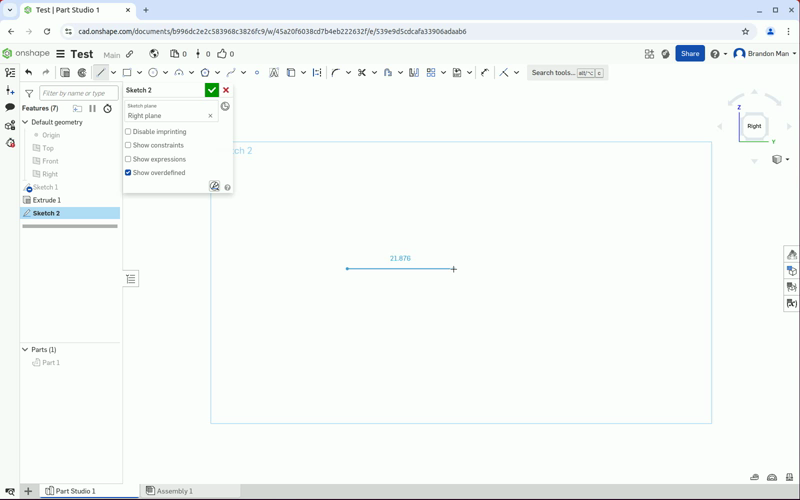
key_up(shift)
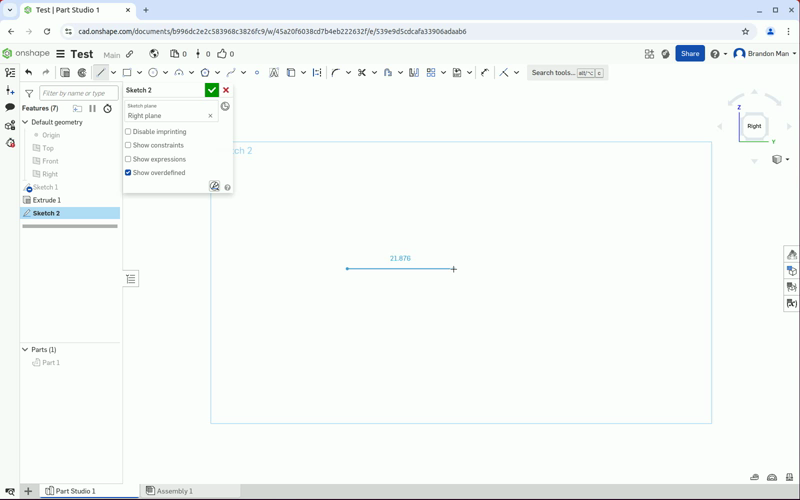
key_down(shift)
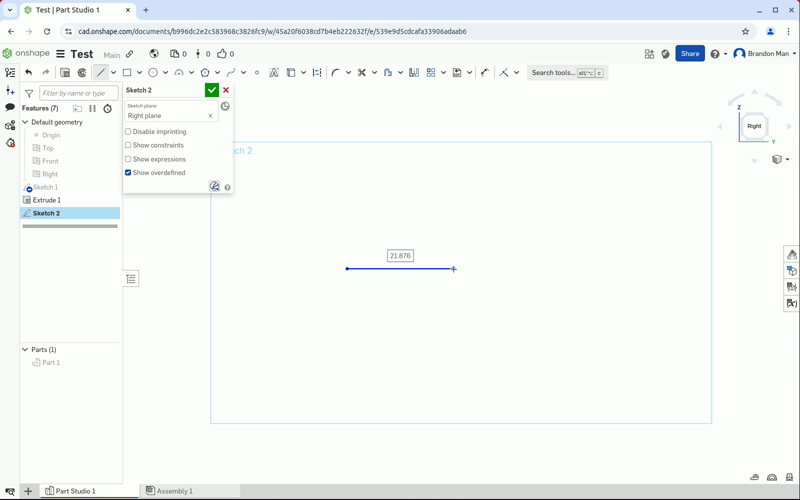
mouse_move(483, 268)
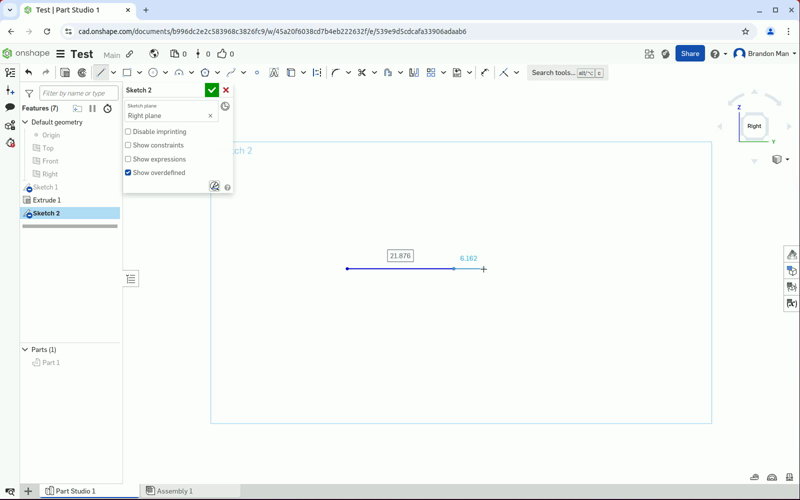
mouse_move(453, 238)
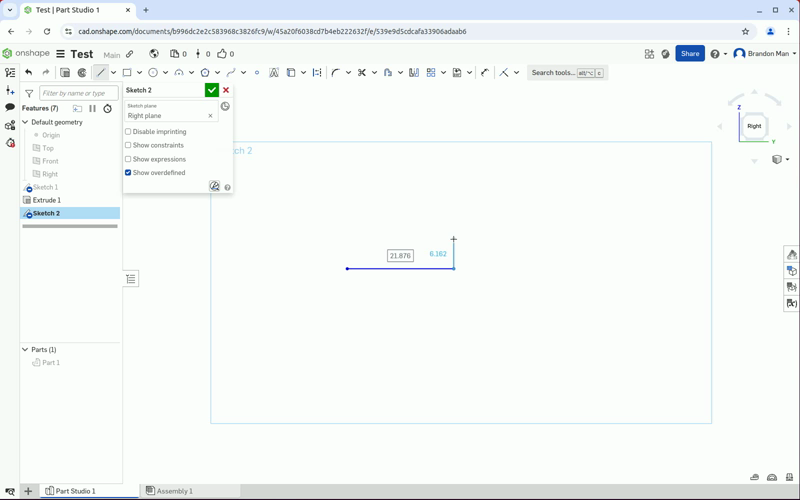
click(453, 238)
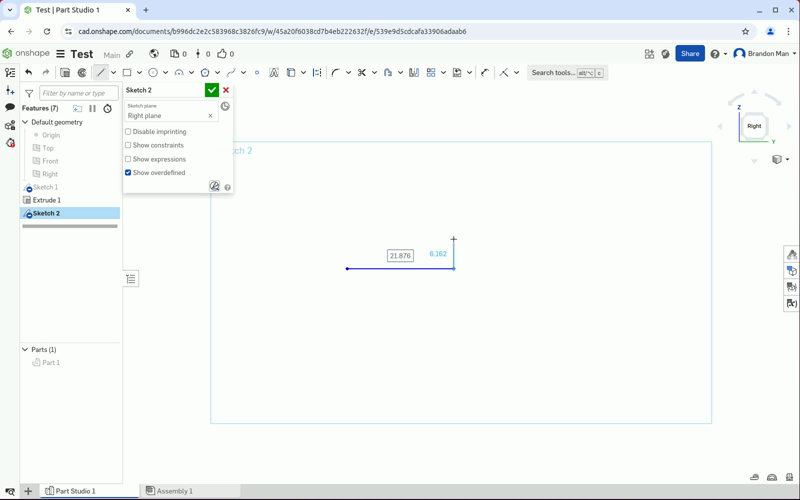
key_up(shift)
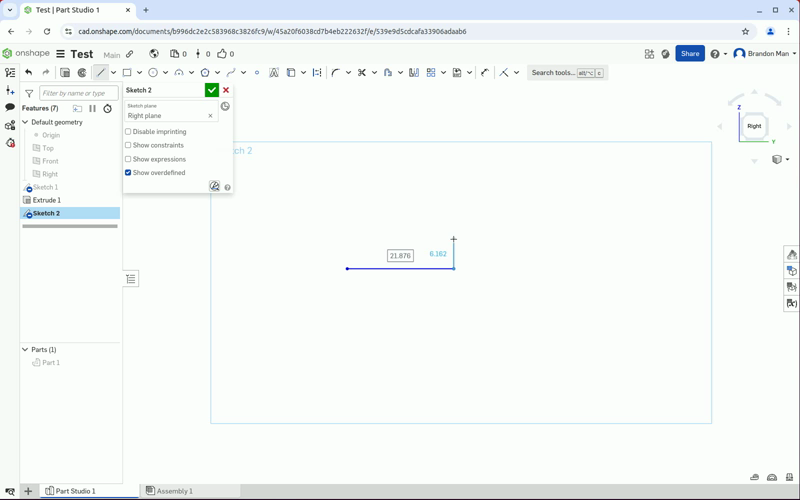
key_down(shift)
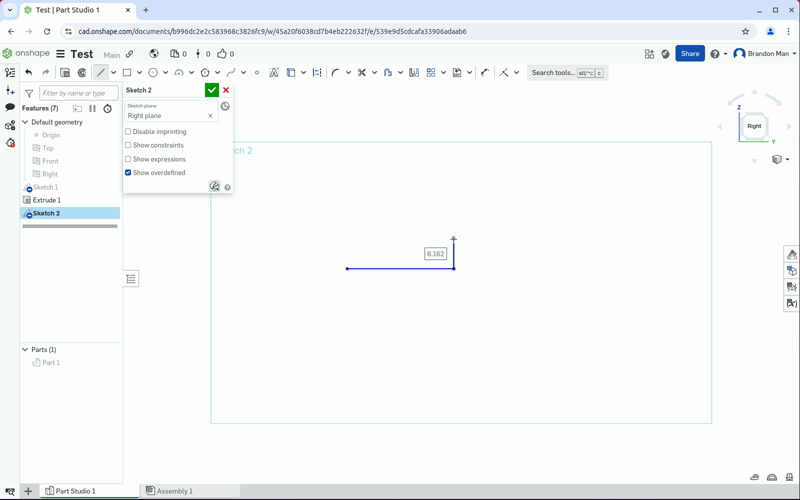
mouse_move(347, 238)
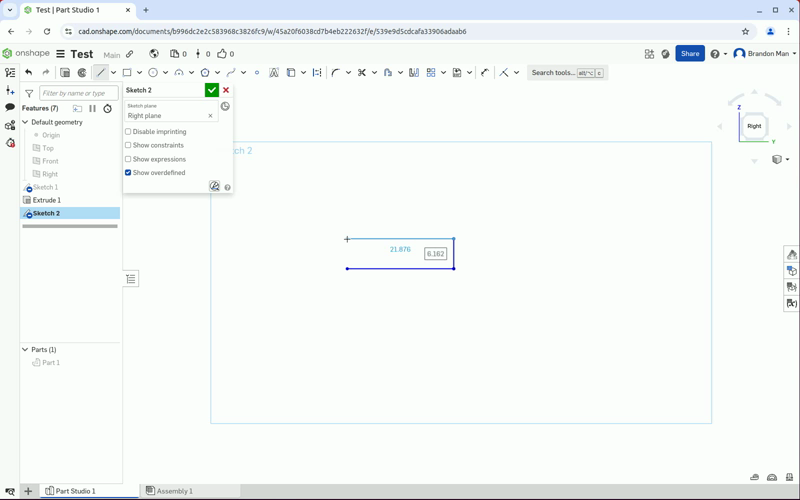
click(347, 238)
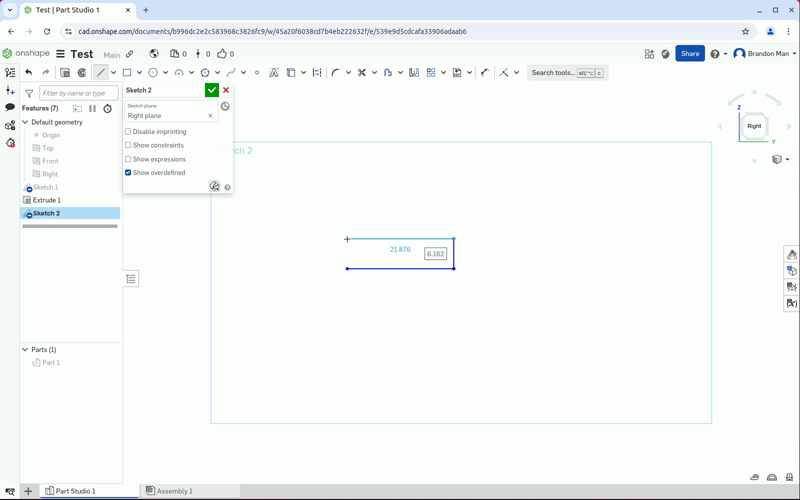
key_up(shift)
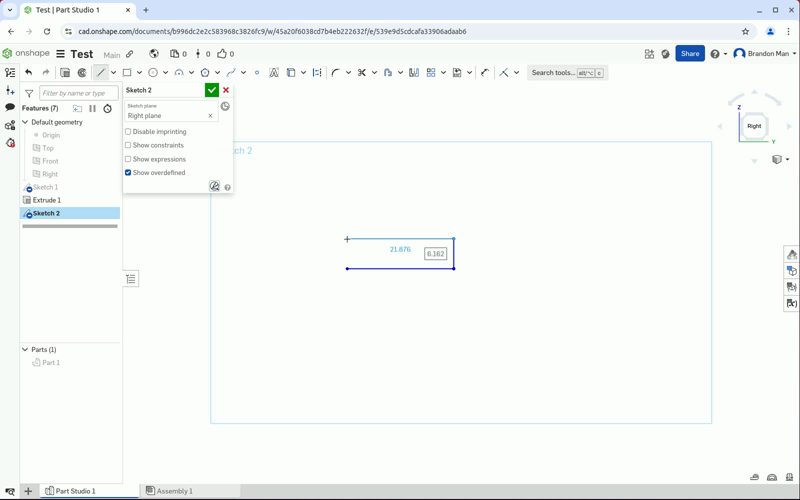
mouse_move(377, 238)
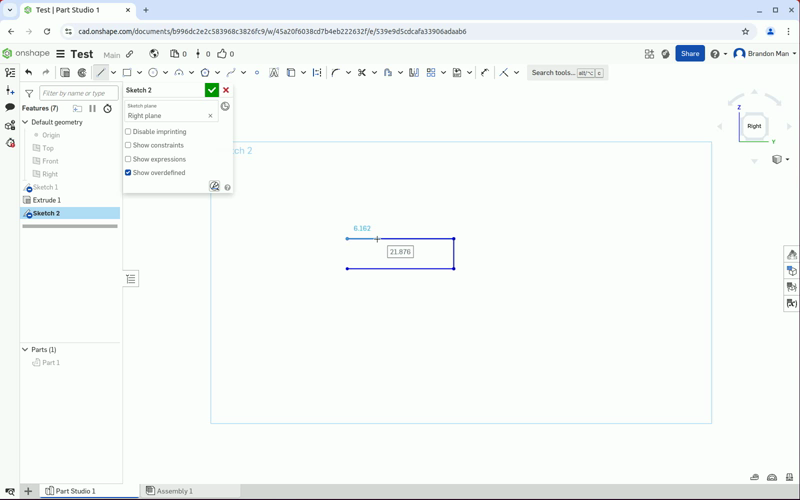
key_down(shift)
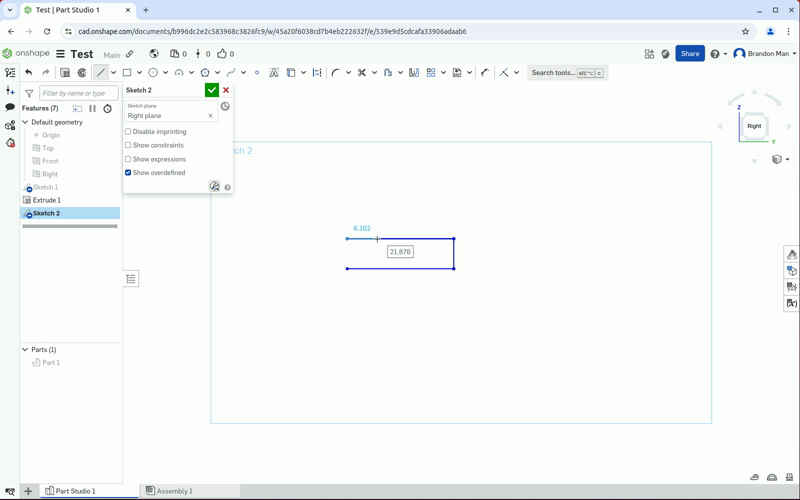
mouse_move(347, 268)
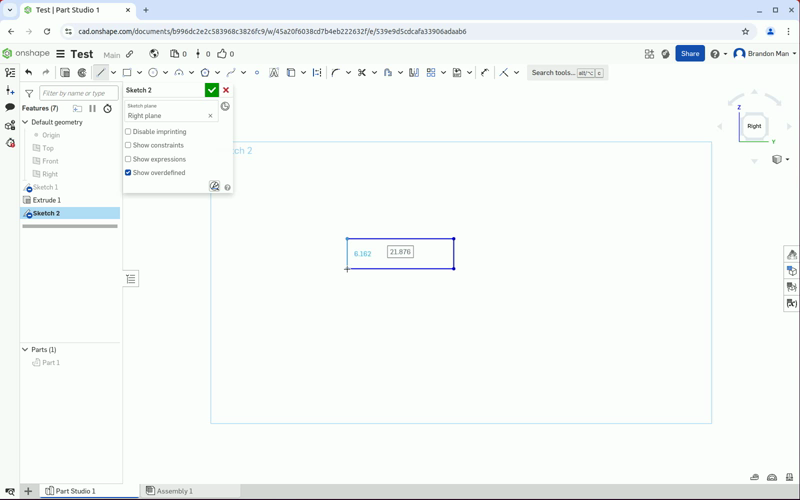
key_up(shift)
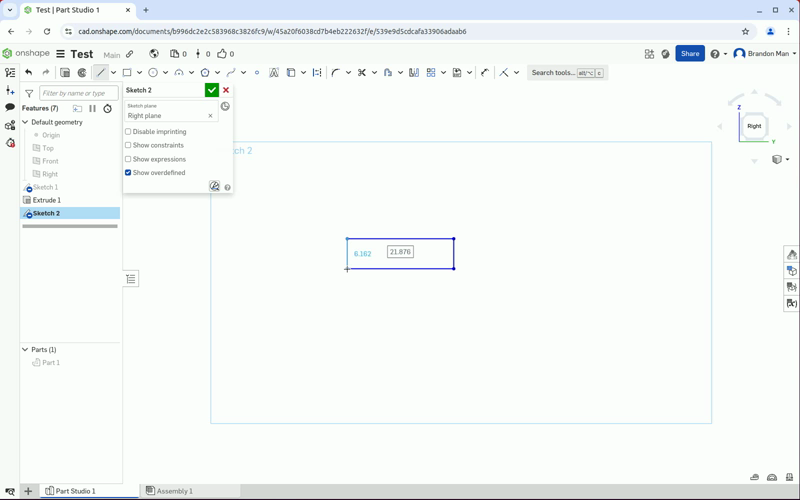
click(347, 268)
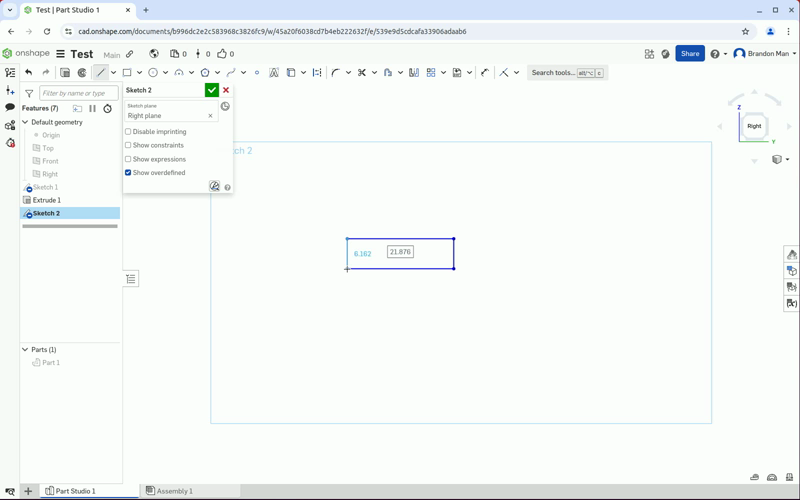
key(esc)
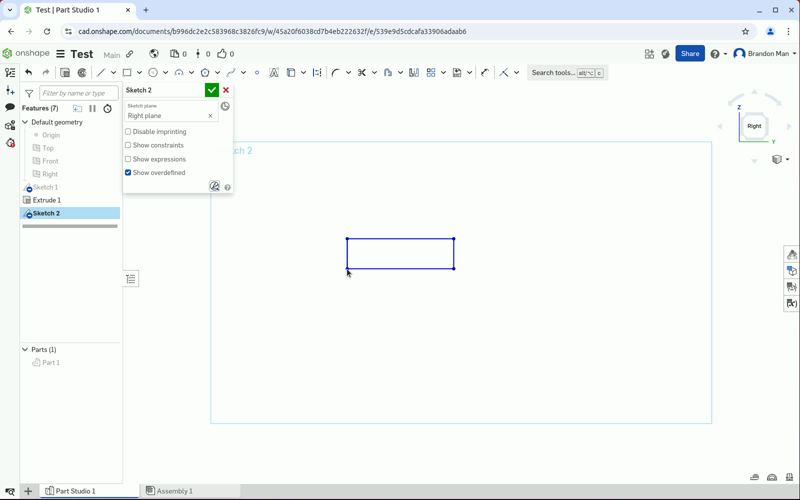
mouse_move(369, 243)
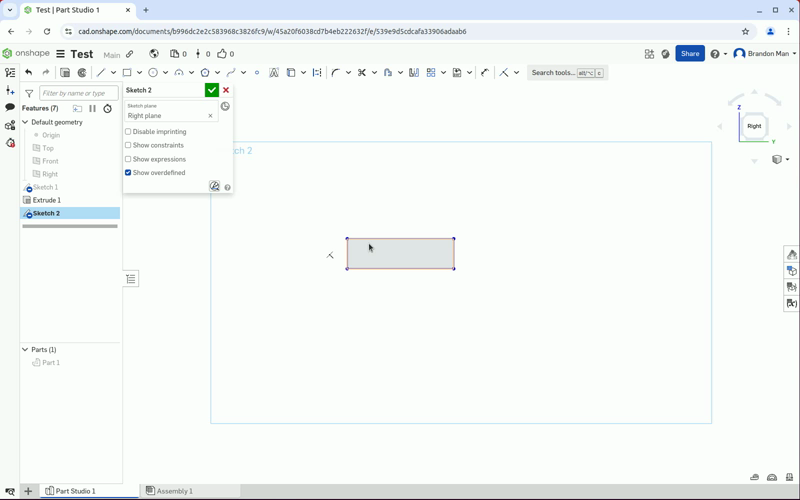
click(369, 243)
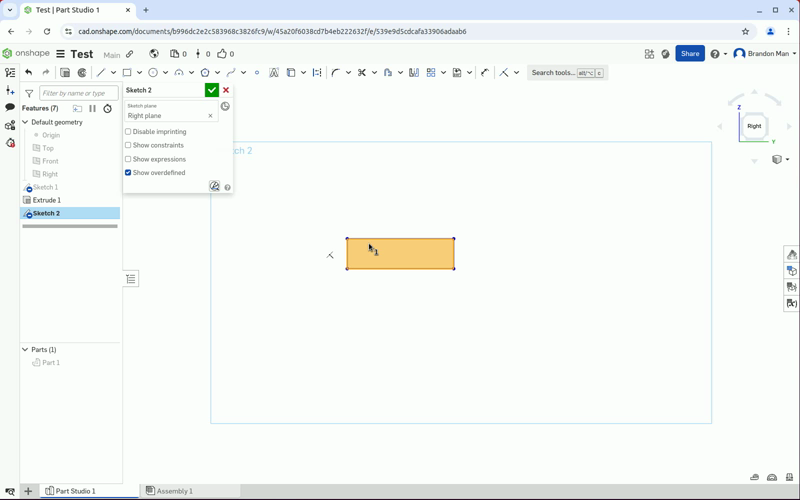
mouse_move(73, 352)
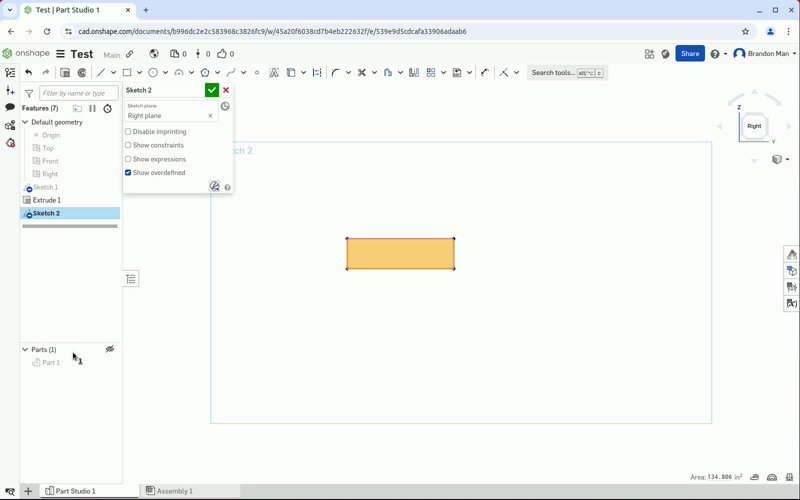
key(shift+y)
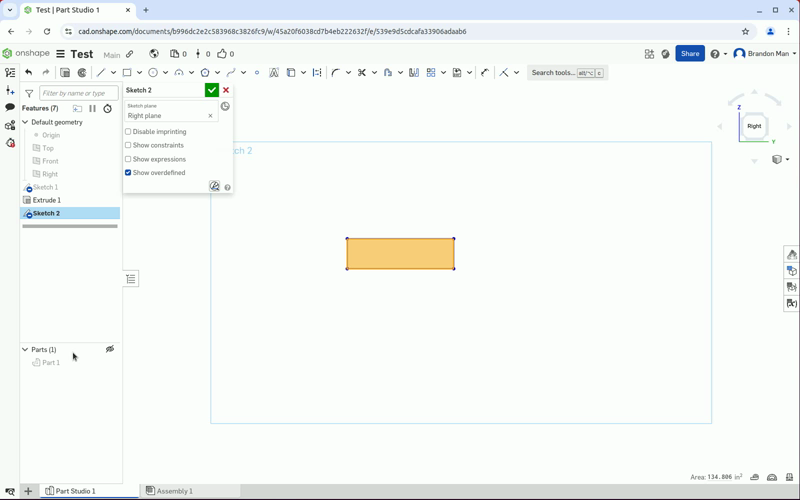
key(shift+e)
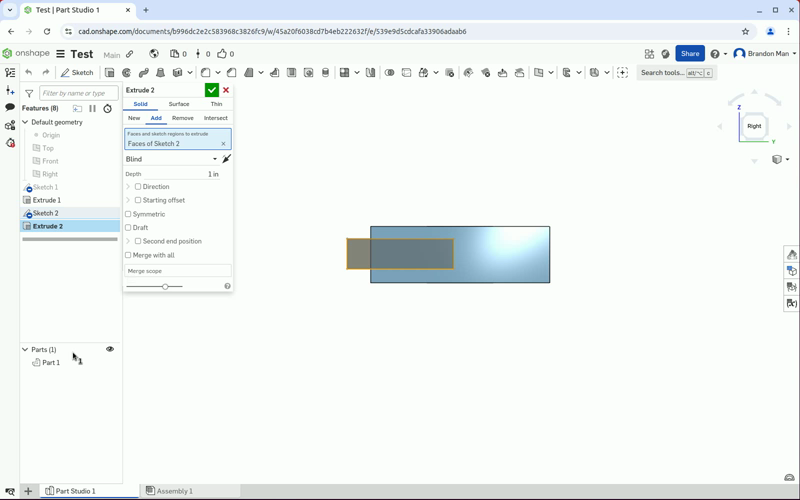
mouse_move(143, 106)
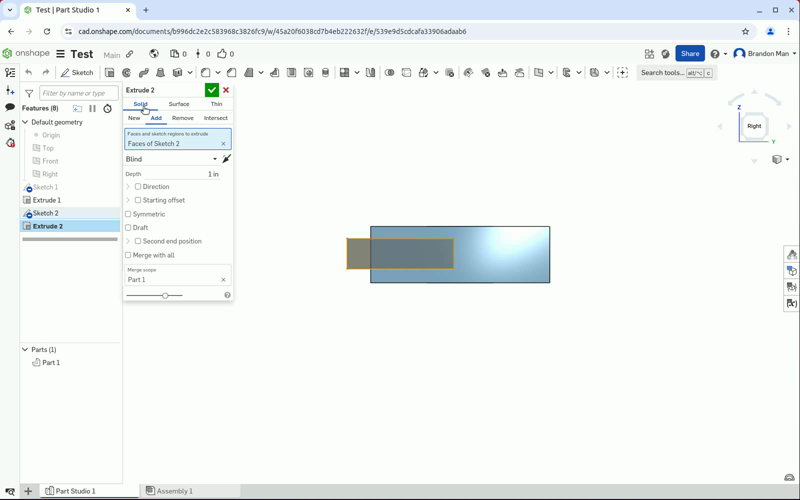
click(143, 106)
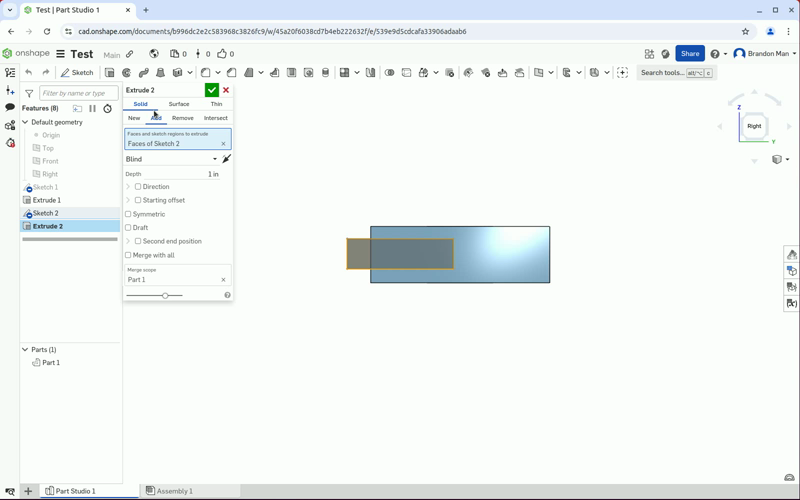
mouse_move(186, 120)
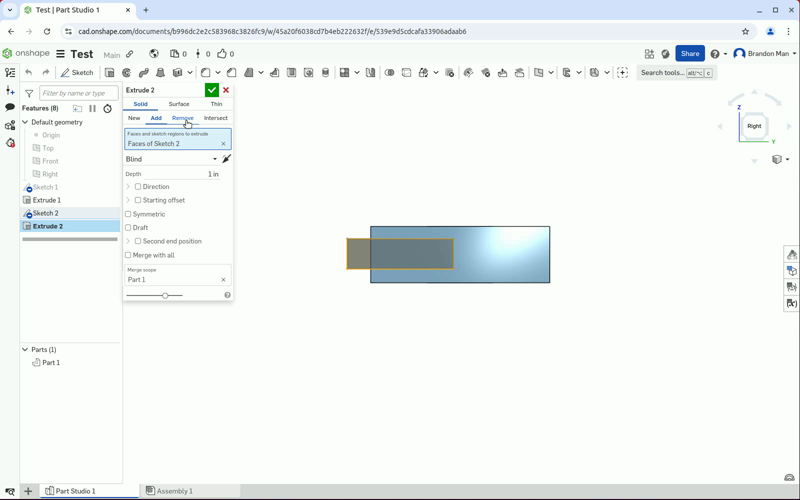
click(186, 120)
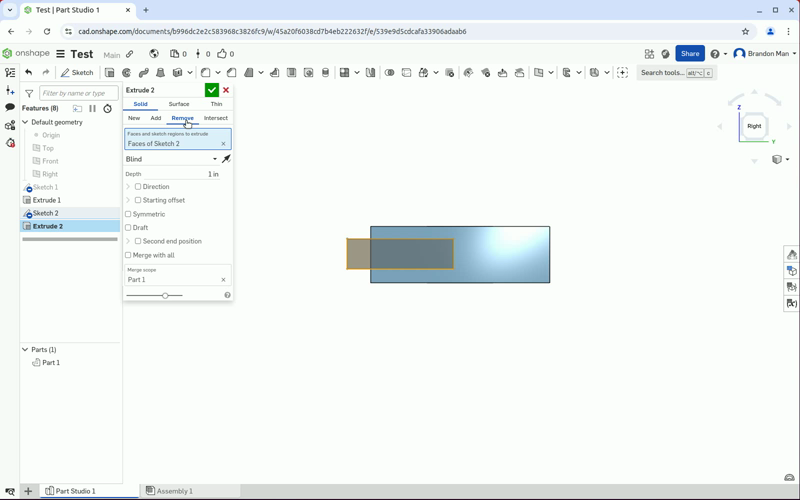
key(tab, 4)
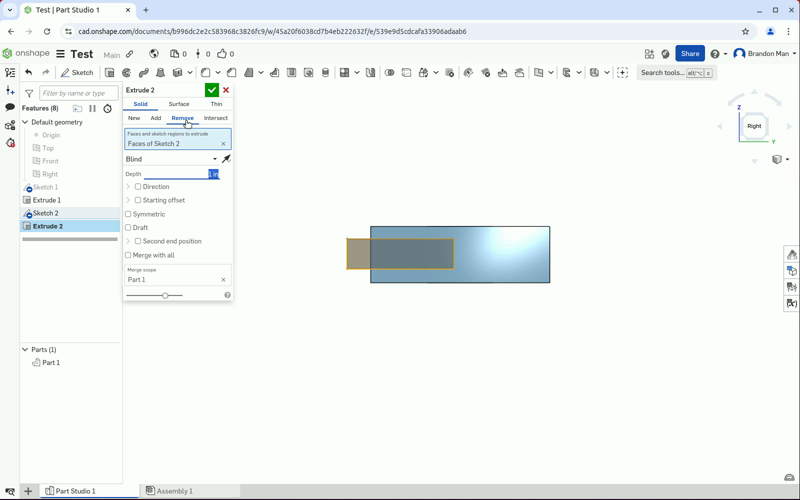
text(46.216)
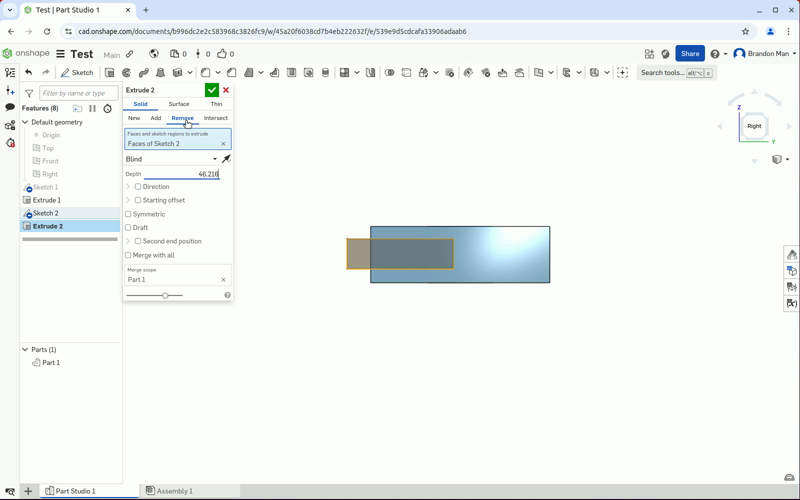
key(tab, 3)
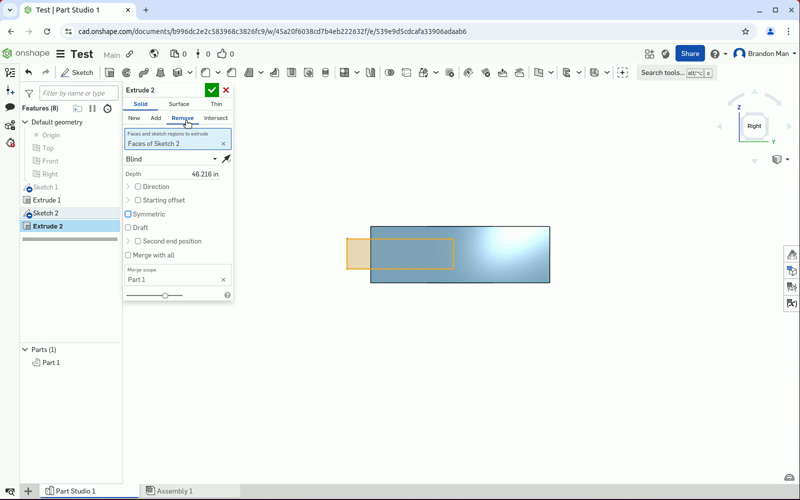
key(space)
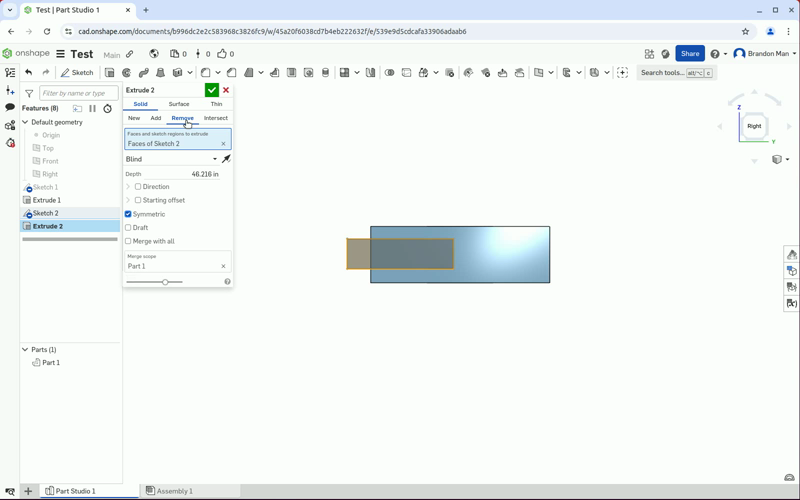
key(tab, 2)
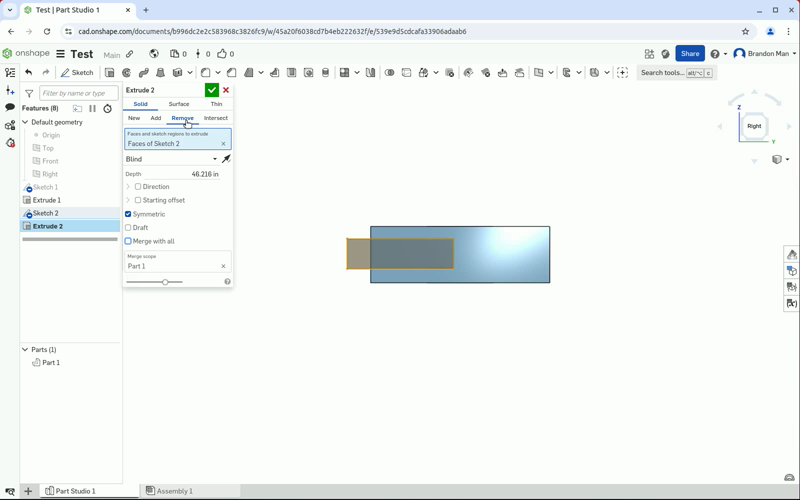
key(space)
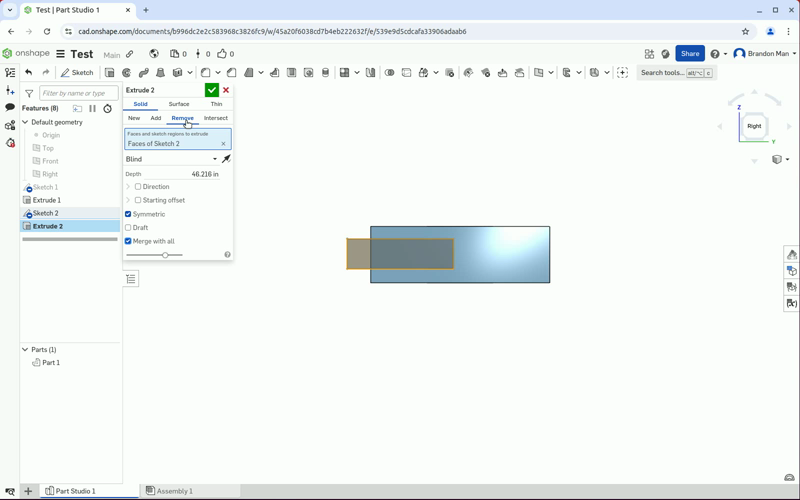
key(enter)
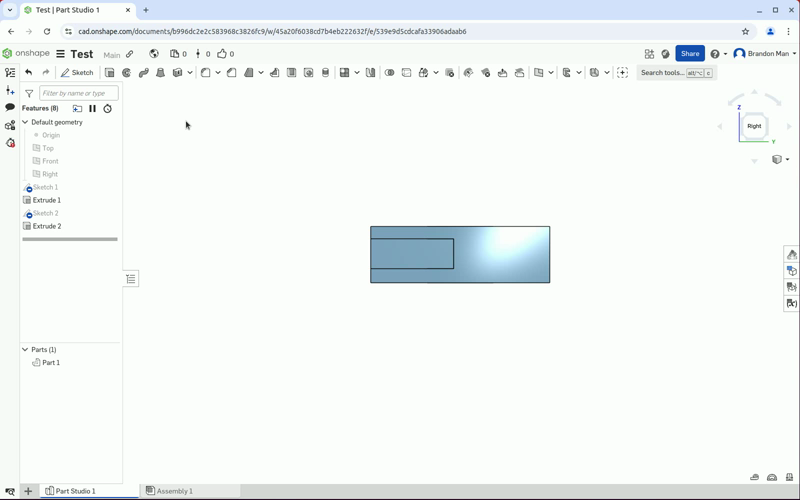
key(shift+h)
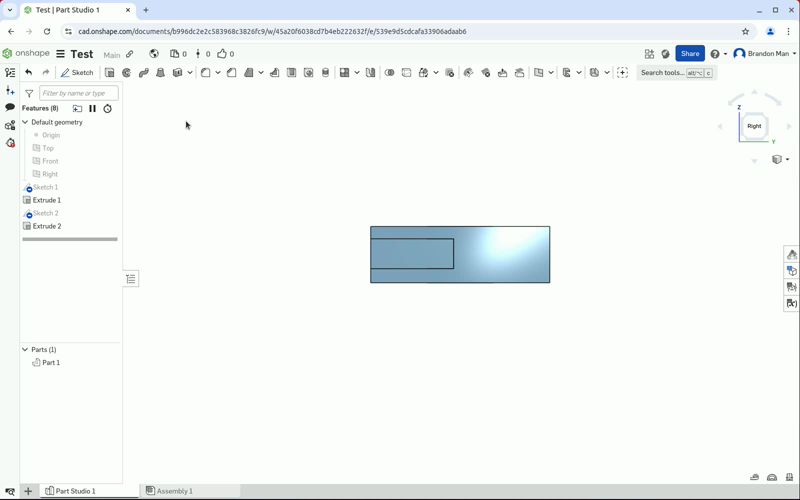
key(shift+h)
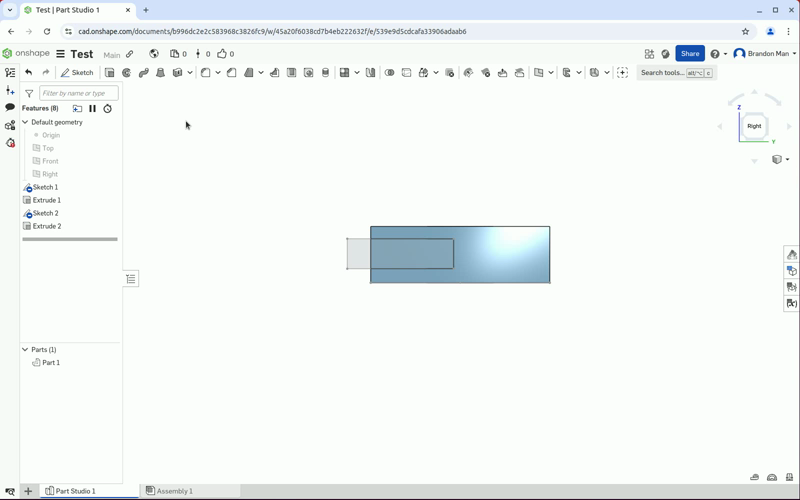
key(shift+7)
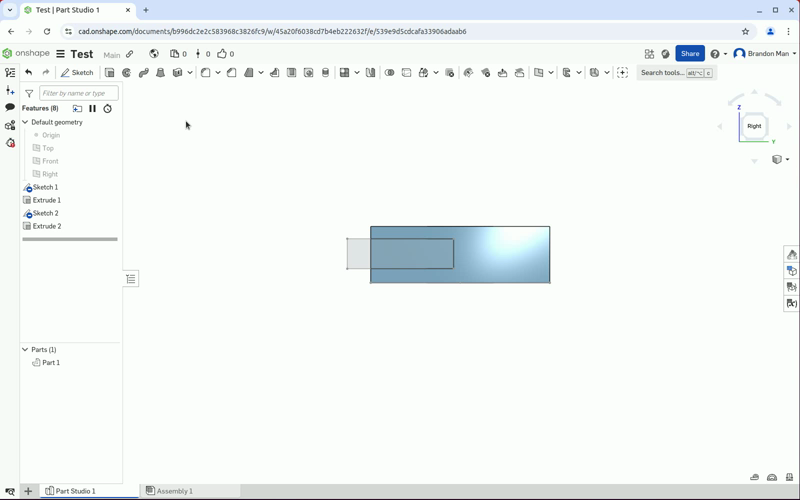
key(right, 2)
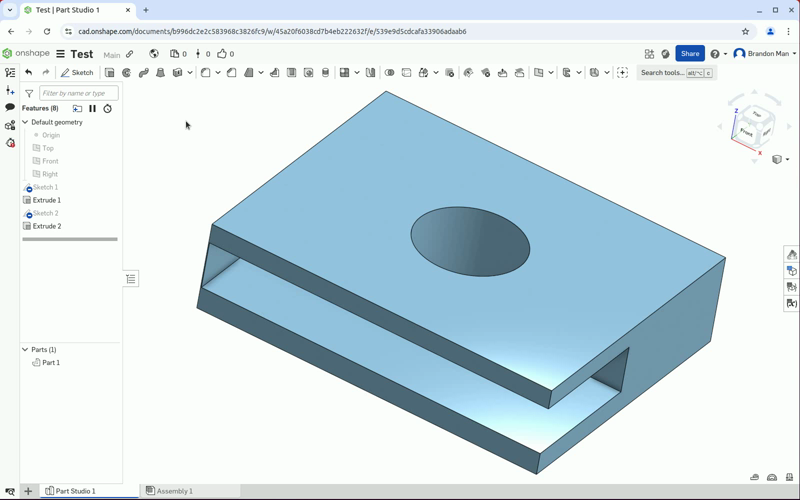
key(down, 2)
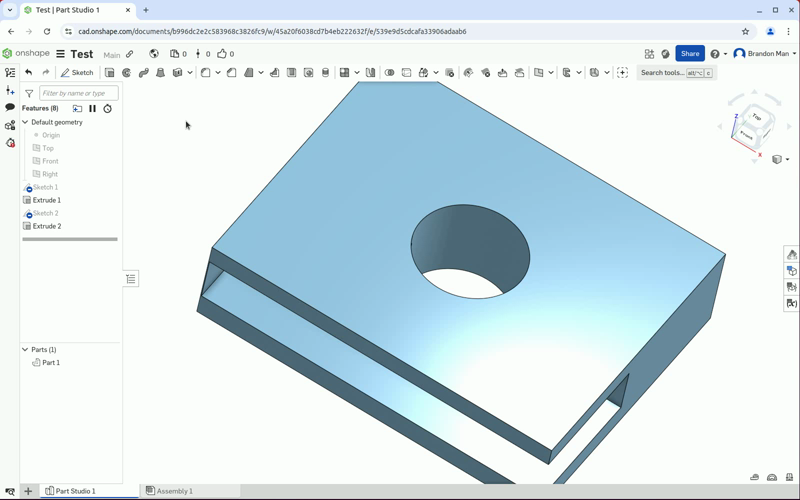
key(up, 2)
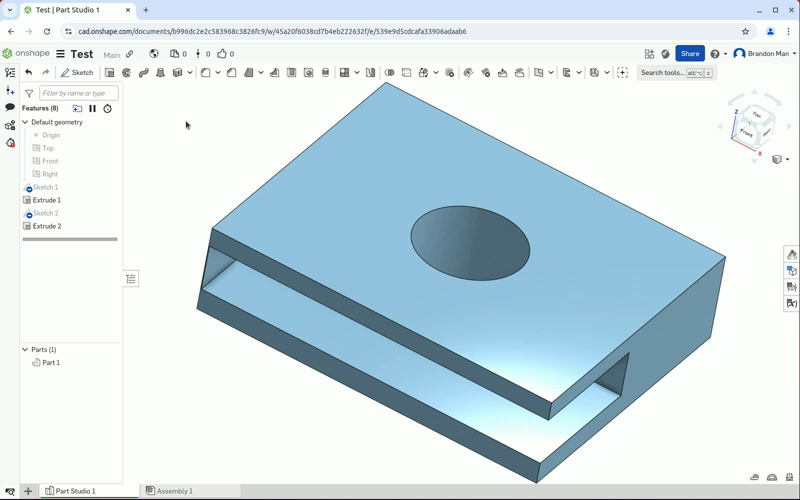
key(left, 2)
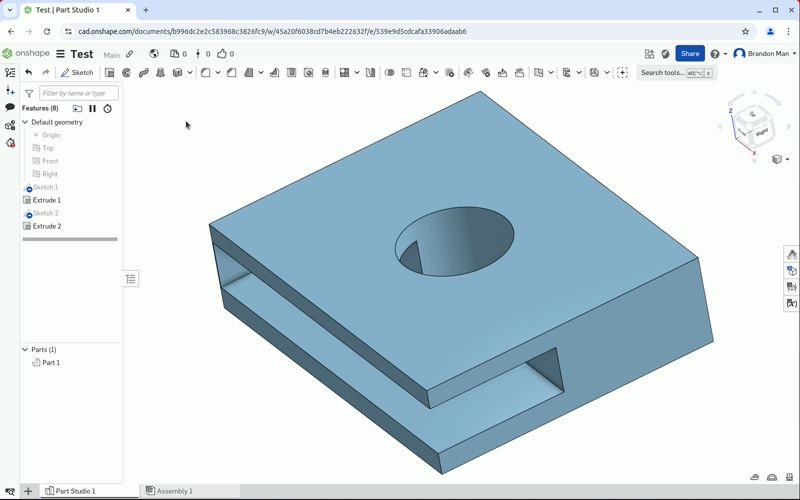
mouse_move(73, 189)
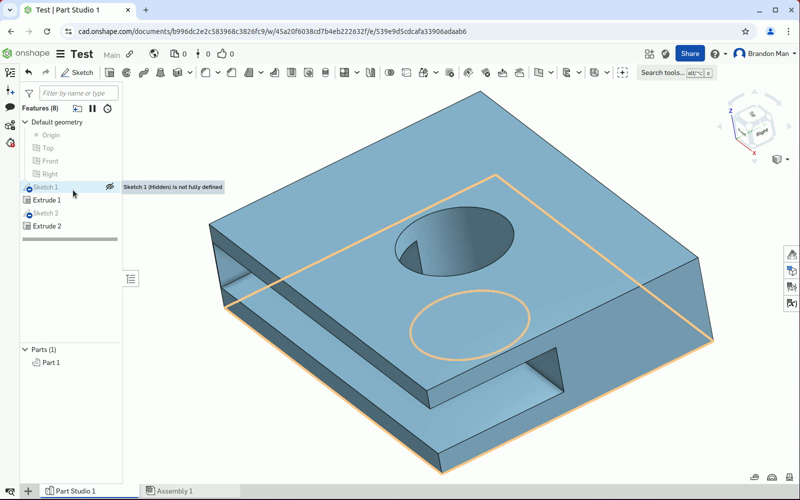
click(73, 189)